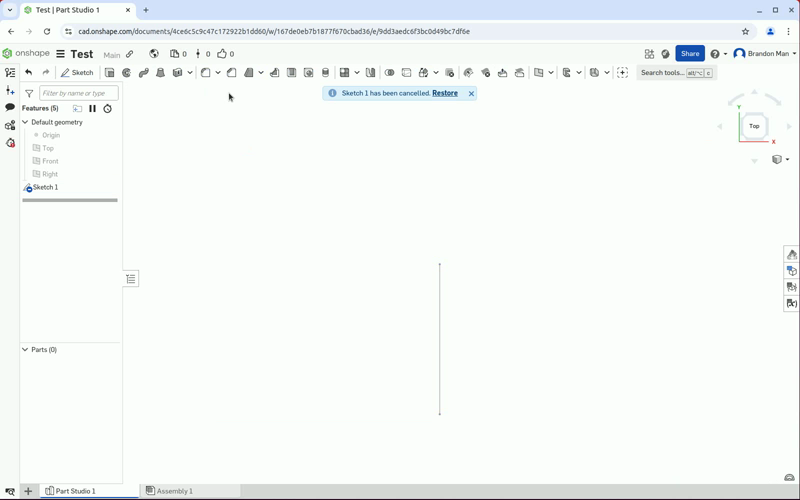
key(shift+h)
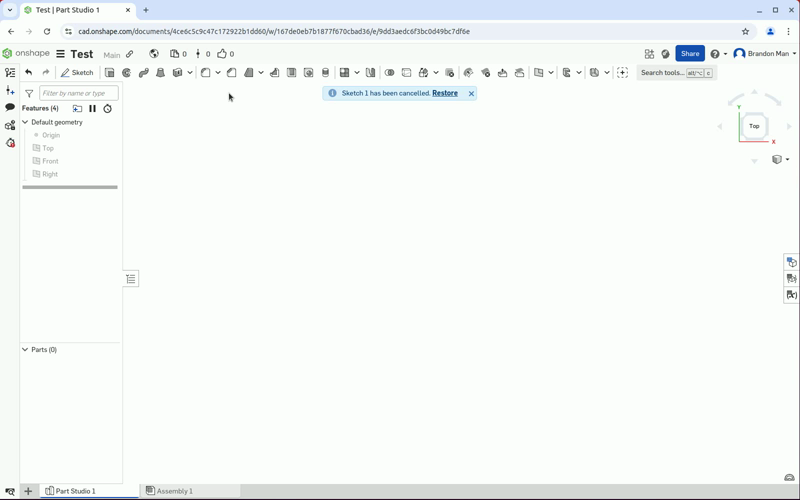
mouse_move(73, 352)
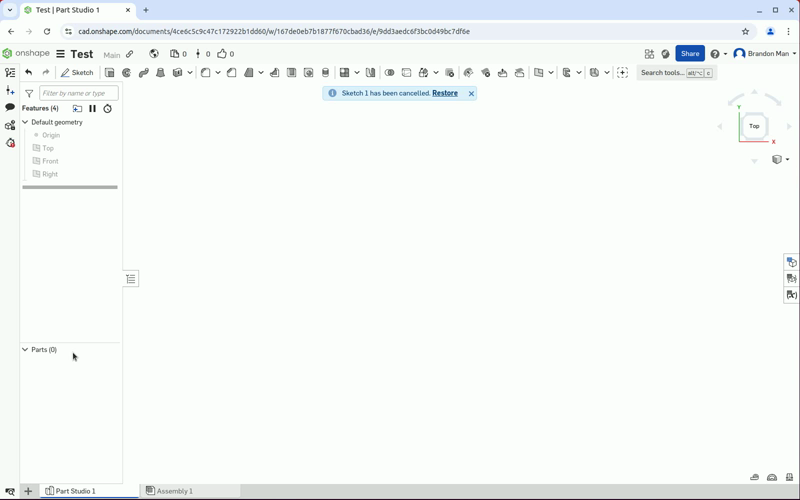
key(y)
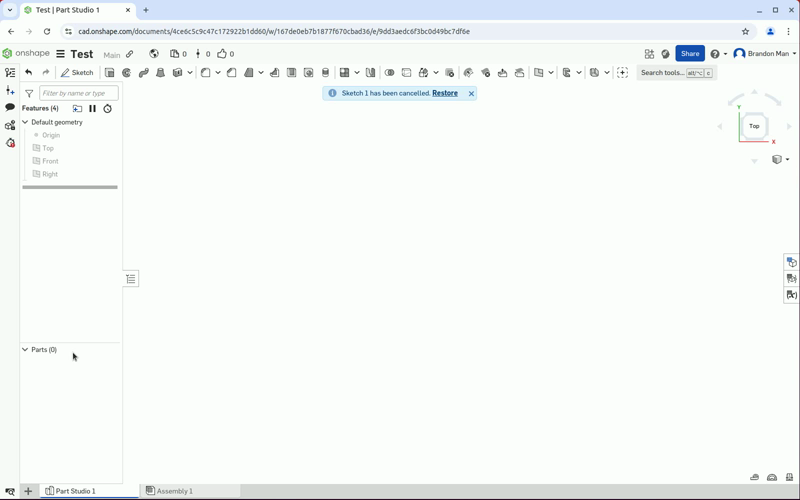
key(shift+p)
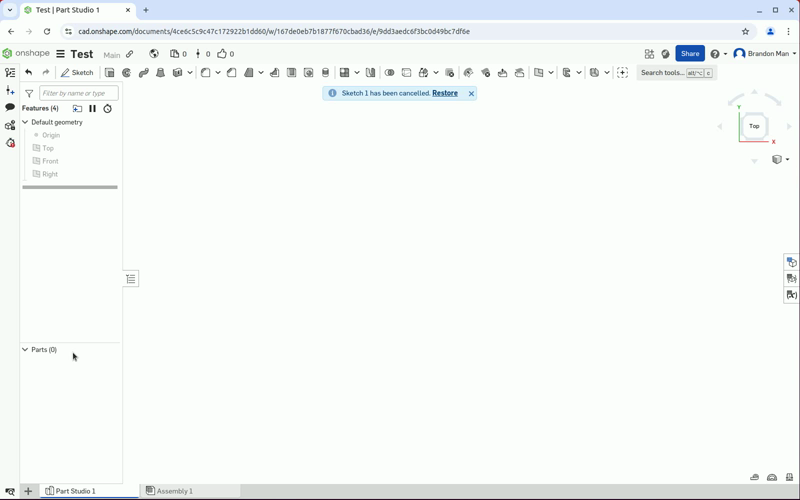
key(space)
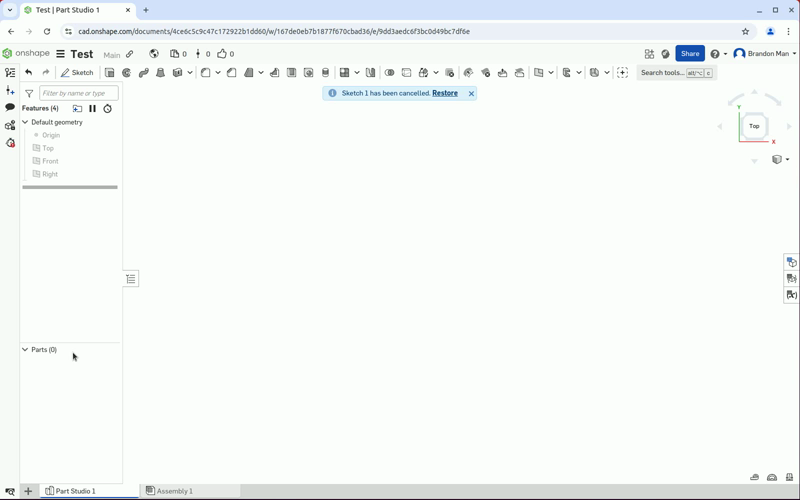
key_down(shift)
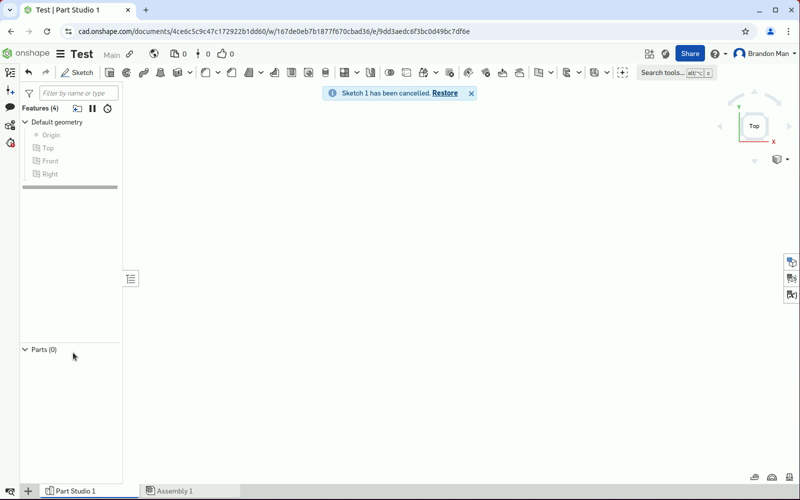
key(up)
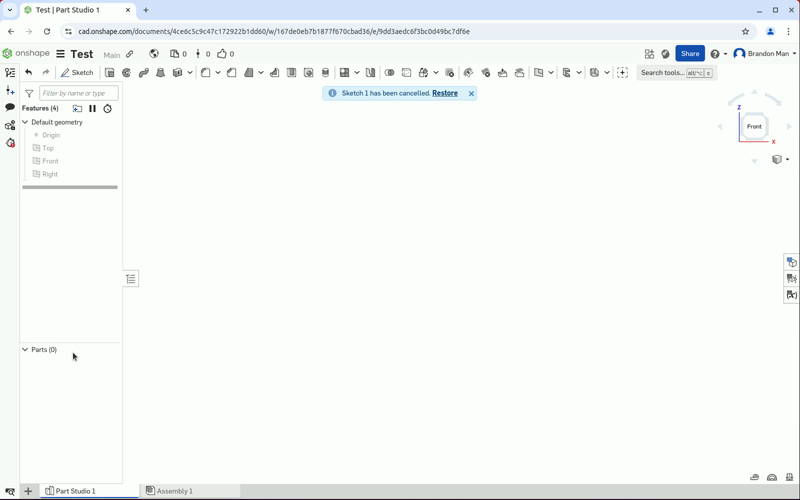
key_up(shift)
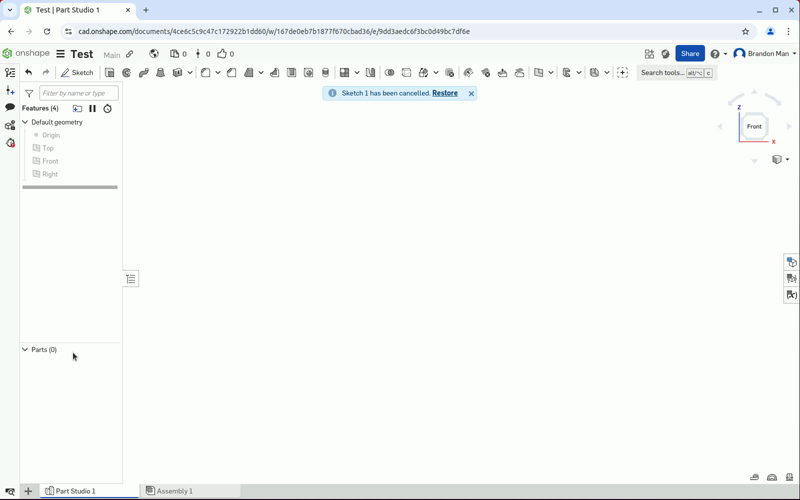
mouse_move(73, 352)
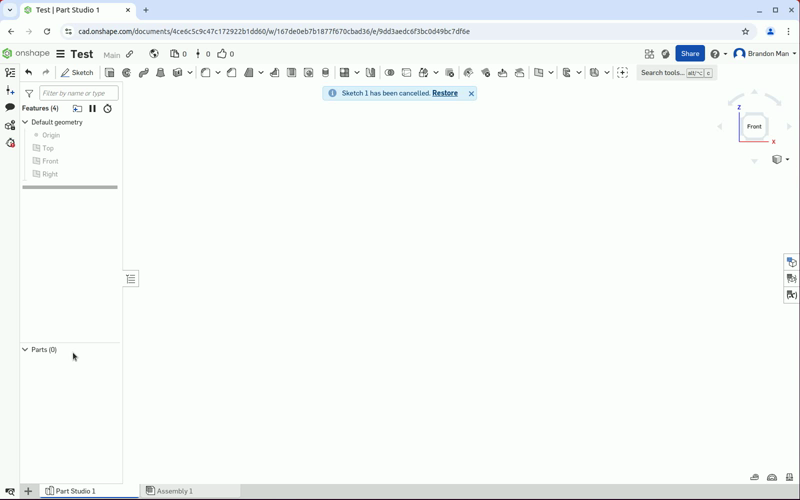
key(shift+y)
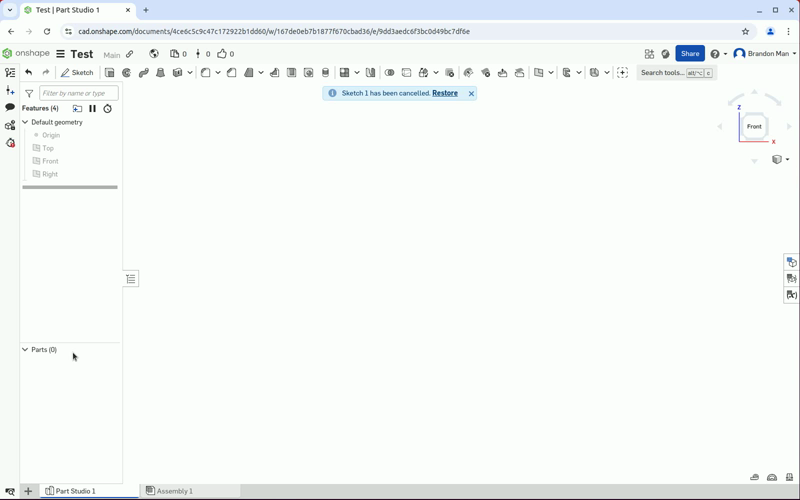
key(shift+s)
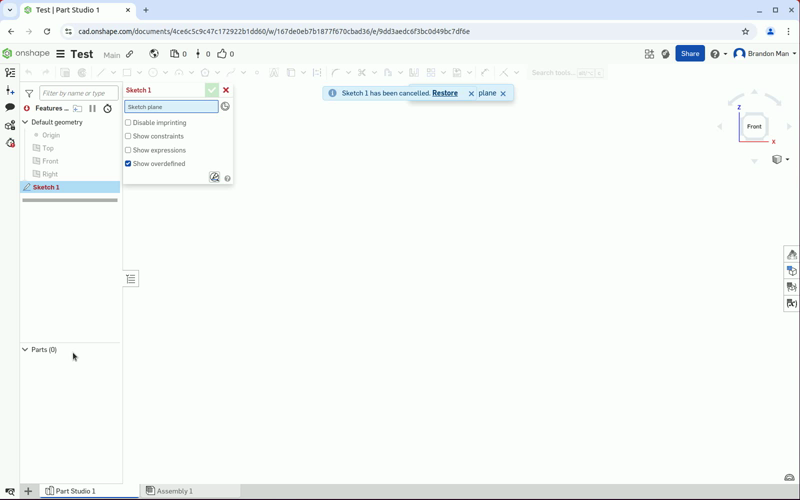
mouse_move(73, 163)
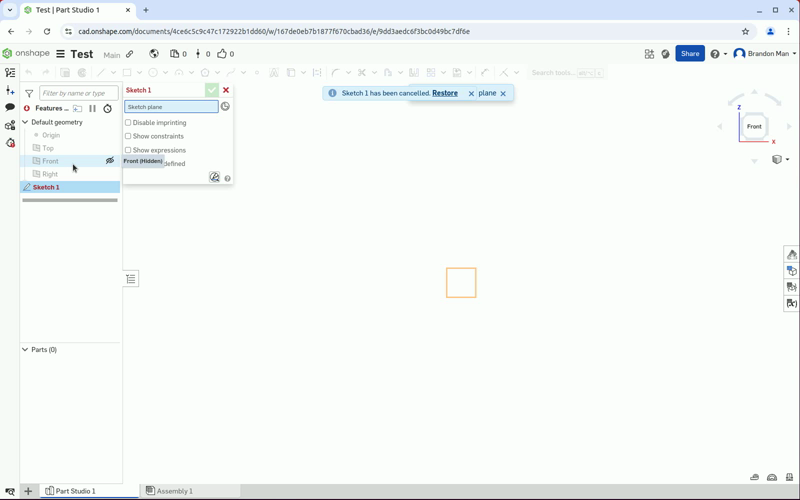
click(73, 163)
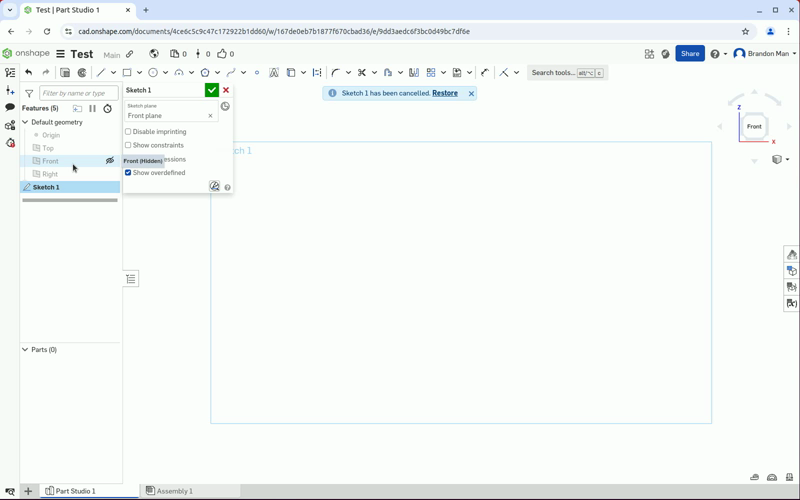
mouse_move(73, 352)
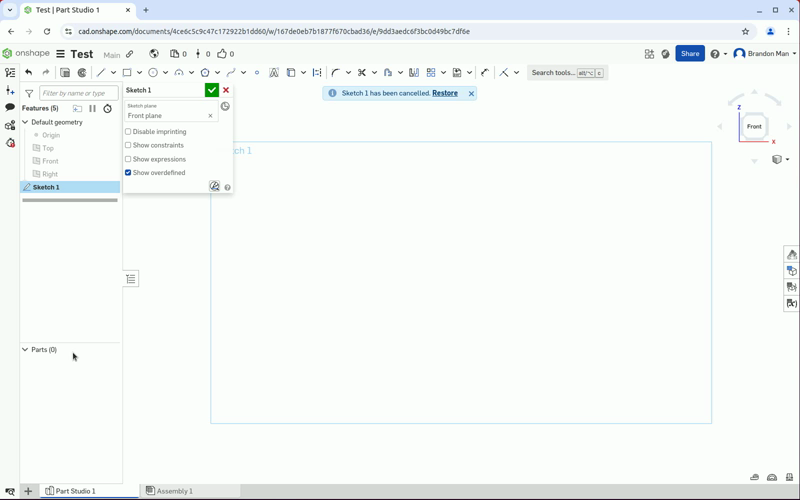
key(y)
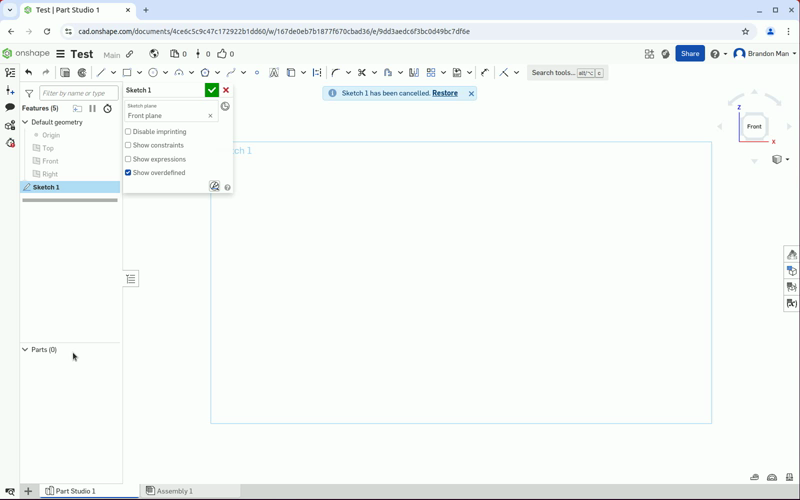
key(l)
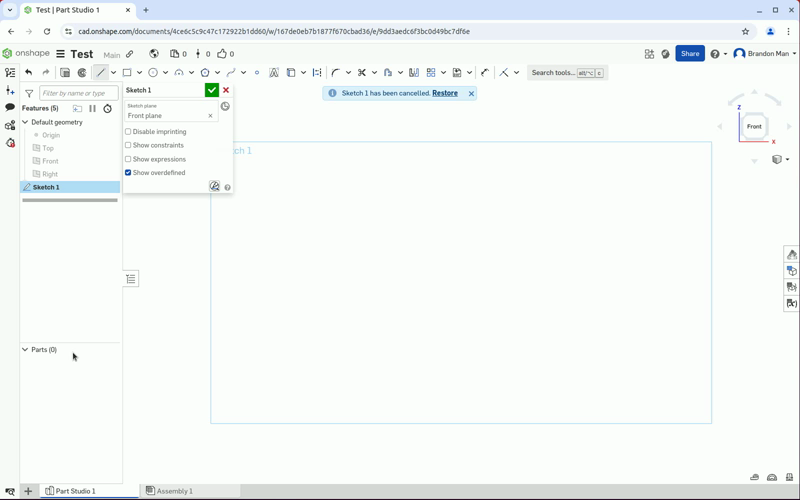
key_down(shift)
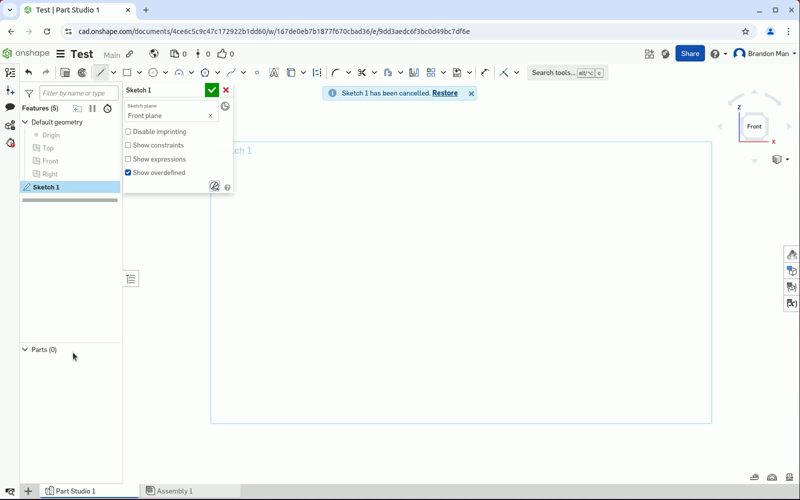
mouse_move(392, 339)
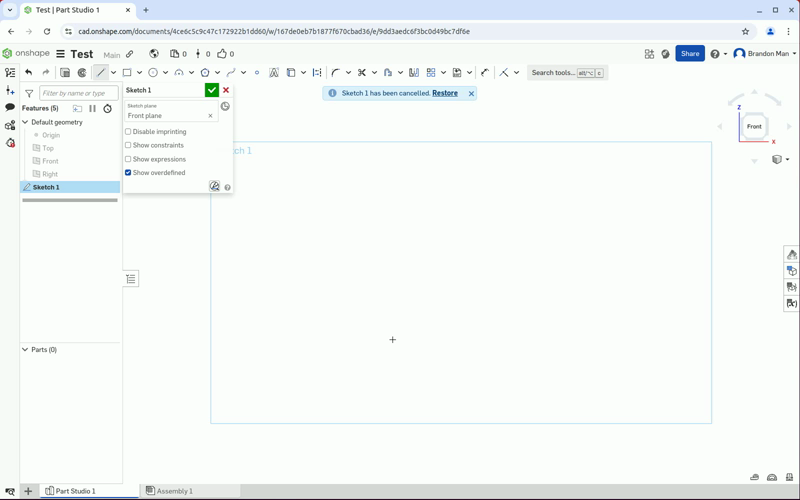
click(392, 339)
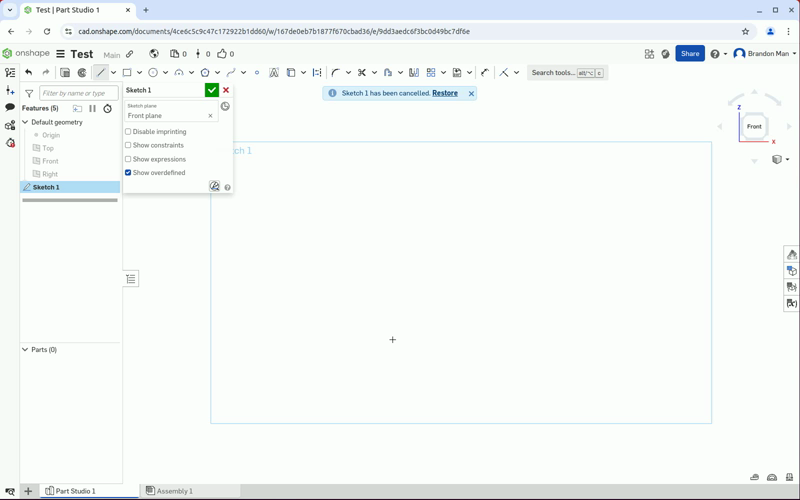
key_up(shift)
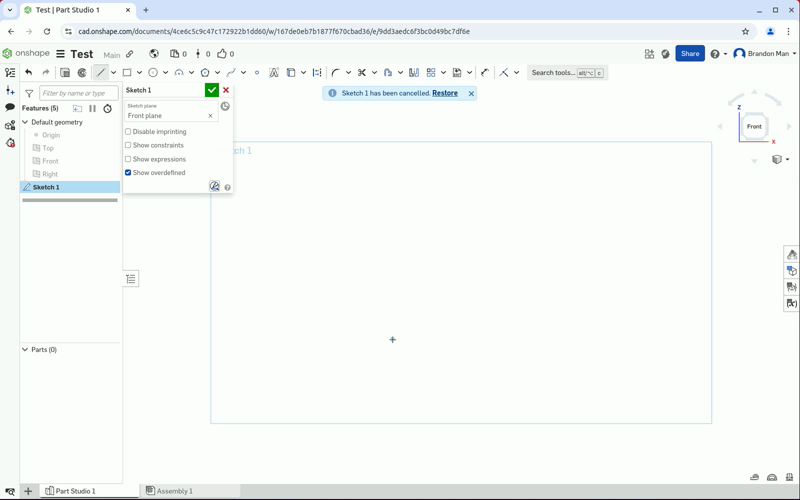
key_down(shift)
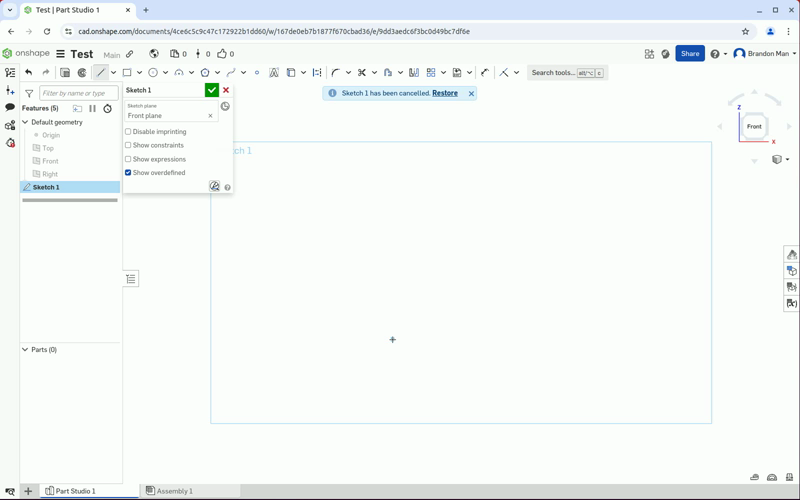
mouse_move(572, 339)
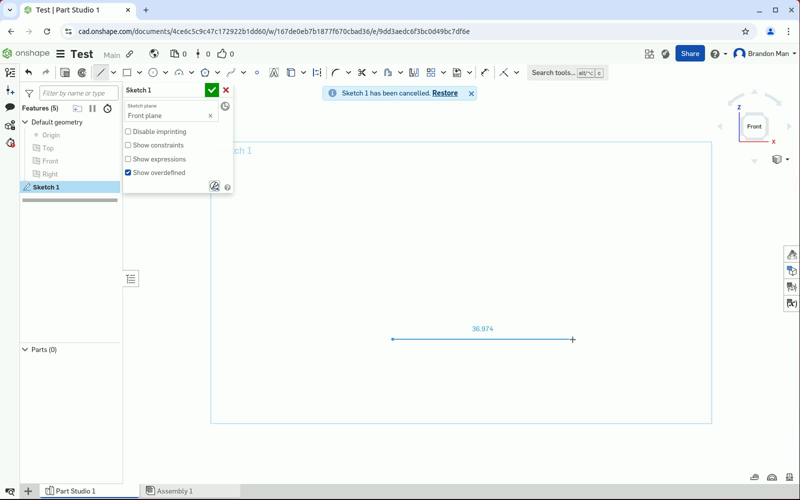
click(572, 339)
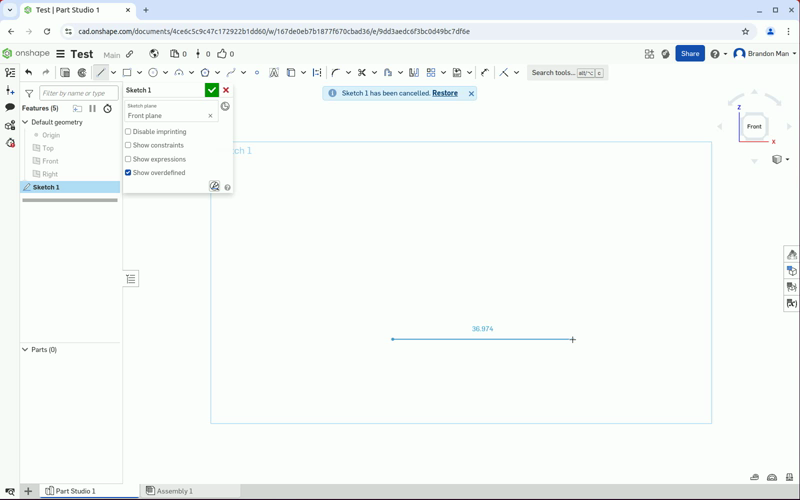
key_up(shift)
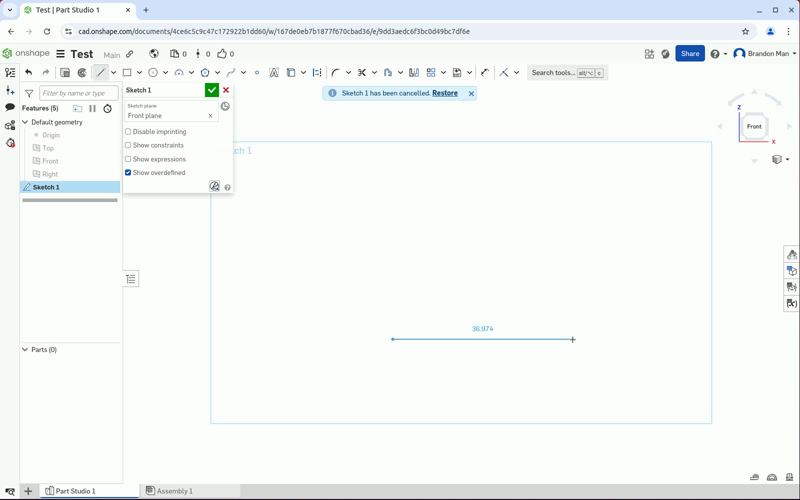
key_down(shift)
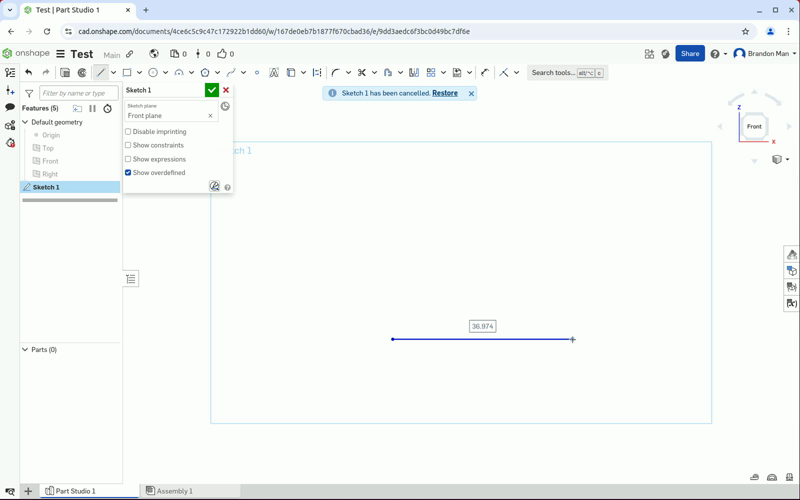
mouse_move(589, 339)
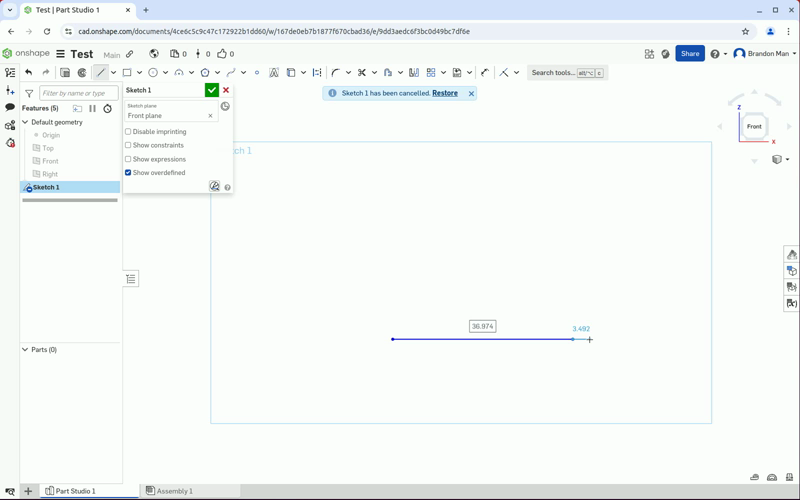
mouse_move(572, 293)
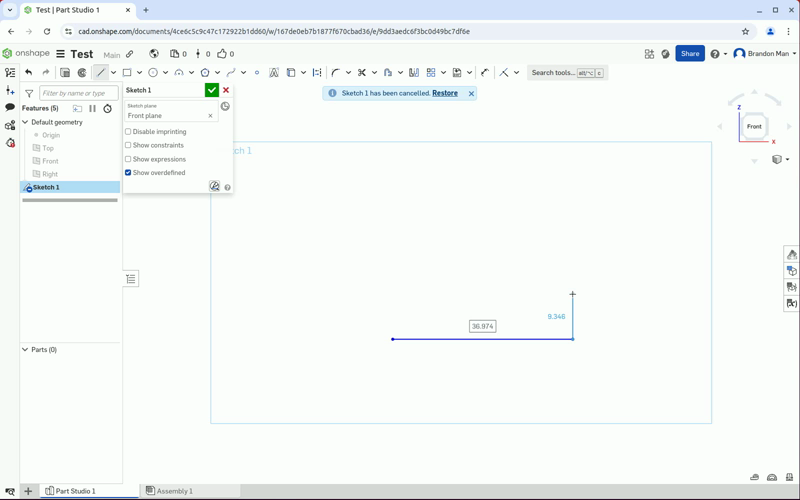
click(572, 293)
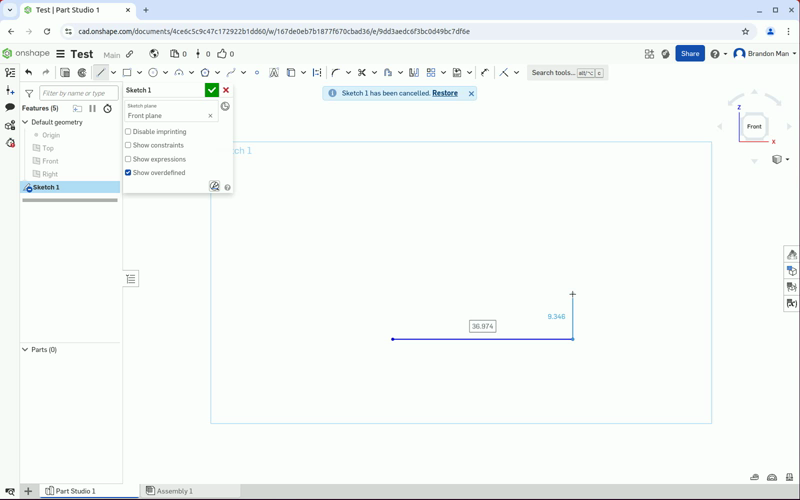
key_up(shift)
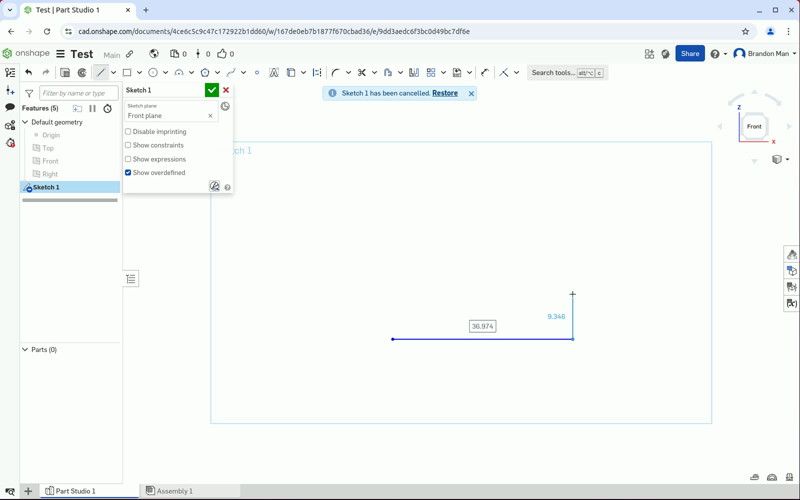
key_down(shift)
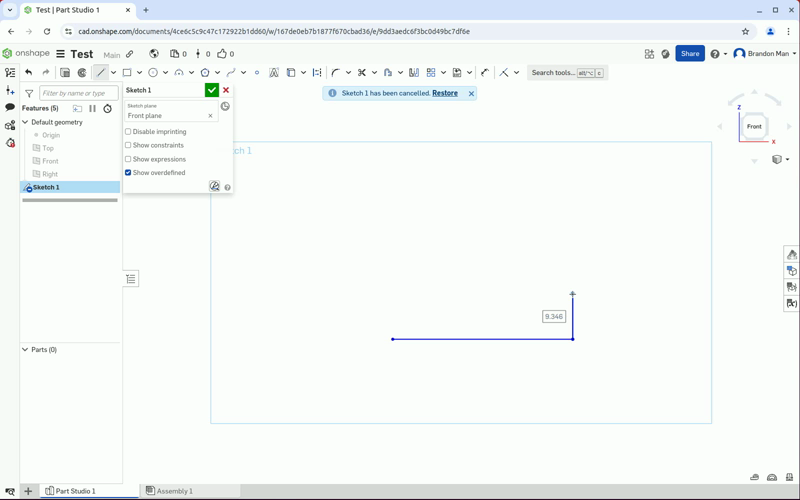
mouse_move(461, 293)
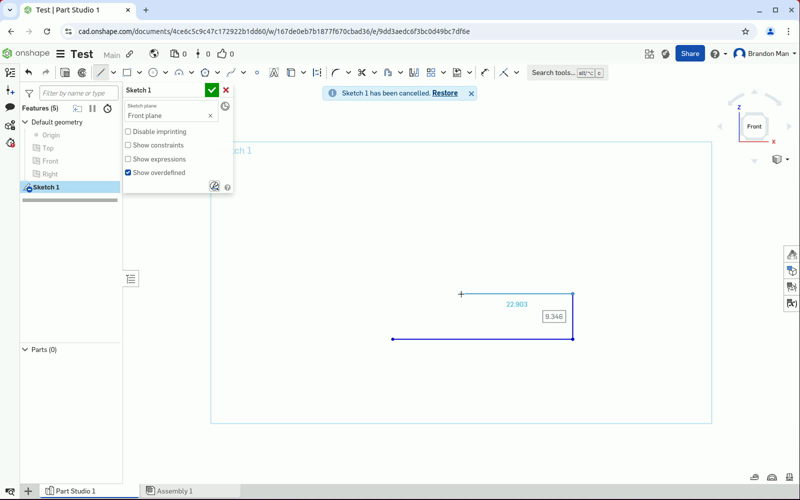
click(461, 293)
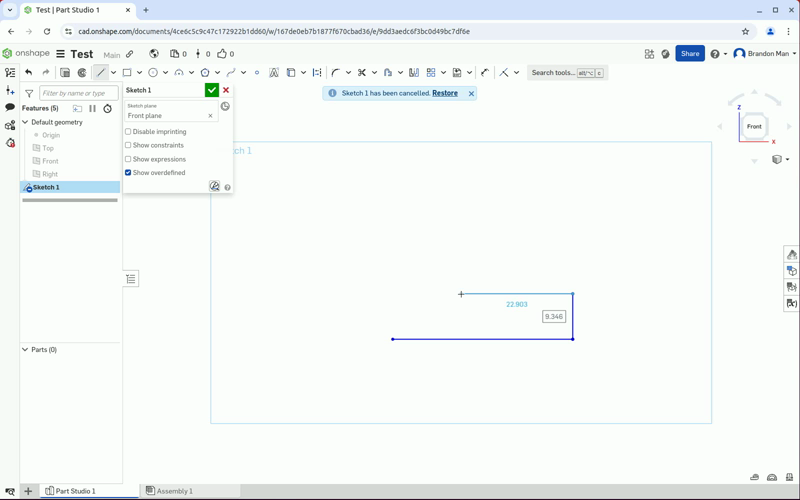
key_up(shift)
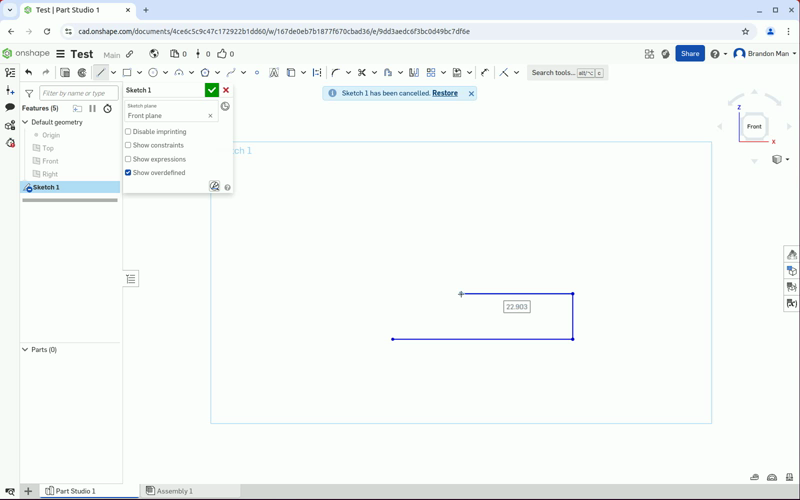
key_down(shift)
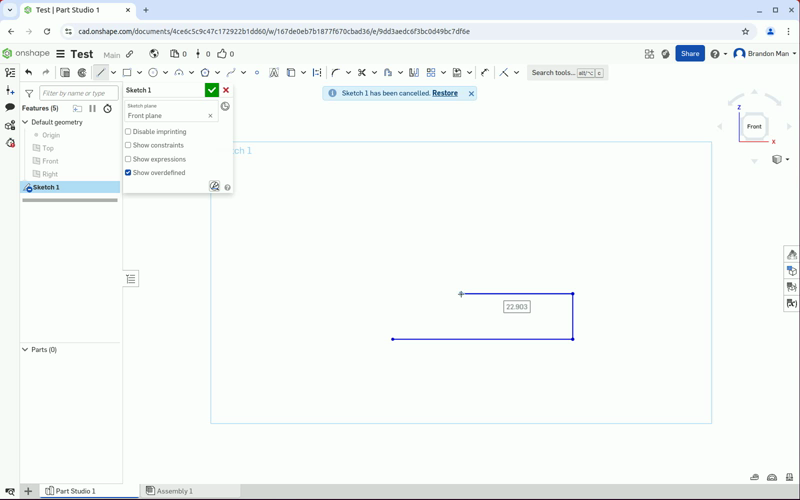
mouse_move(491, 293)
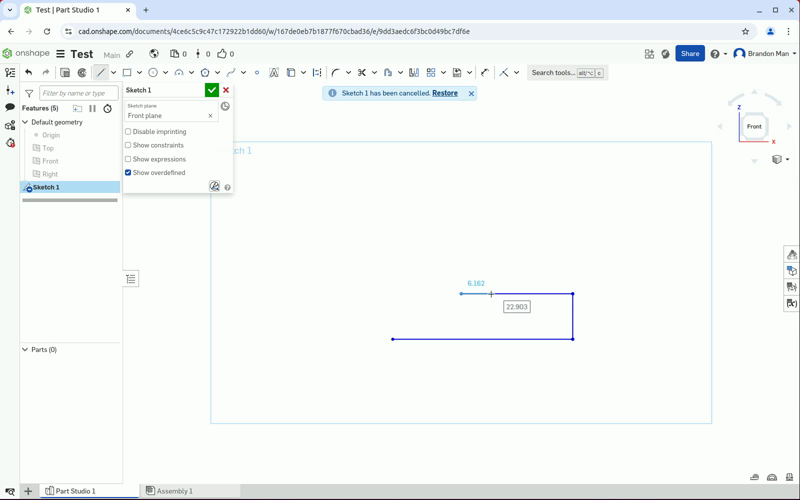
mouse_move(461, 248)
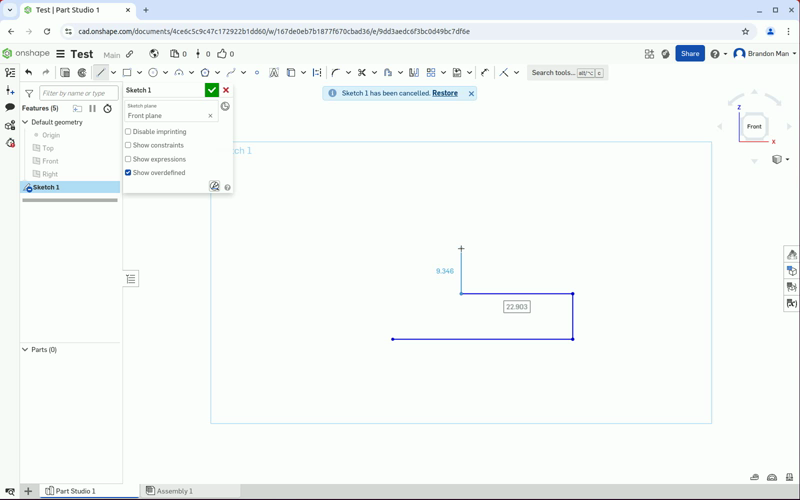
click(461, 248)
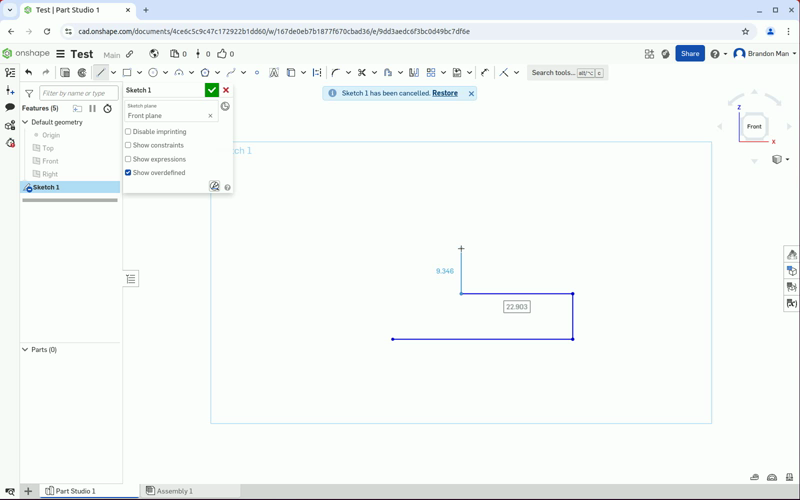
key_up(shift)
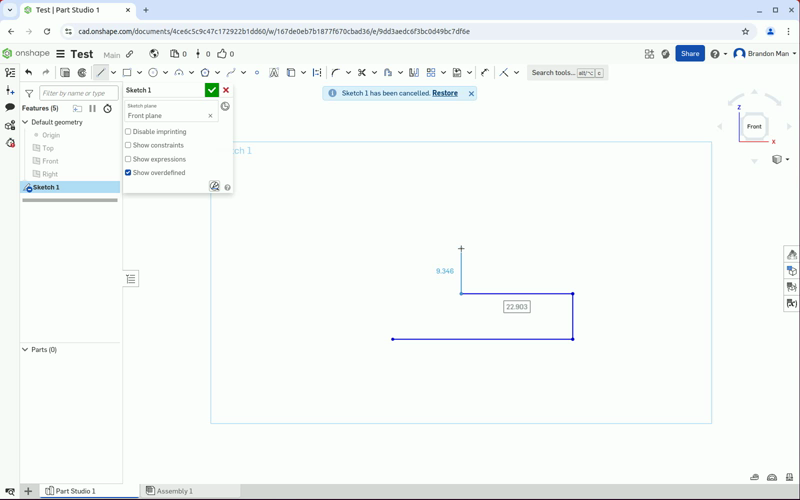
key_down(shift)
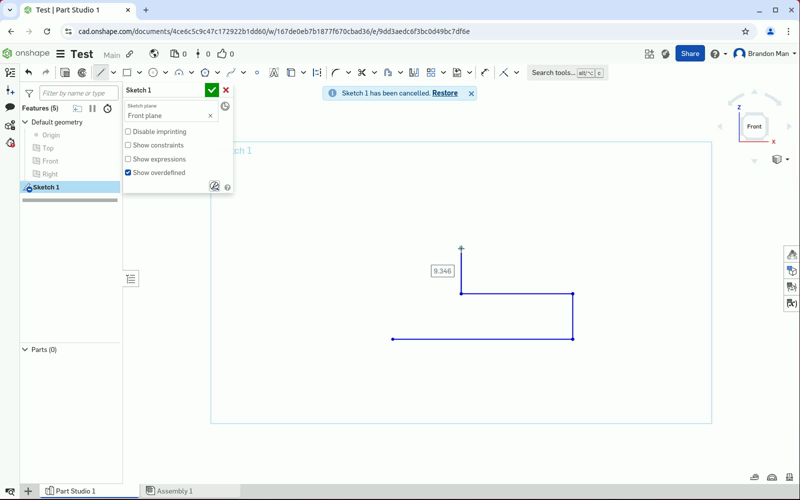
mouse_move(392, 248)
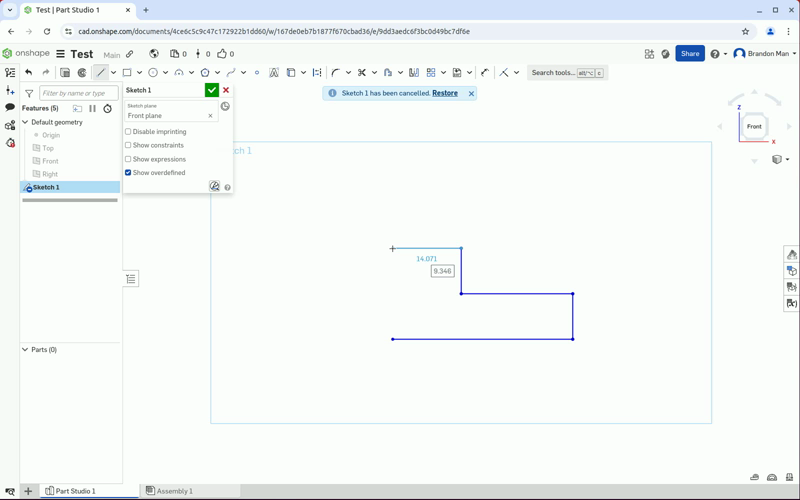
click(392, 248)
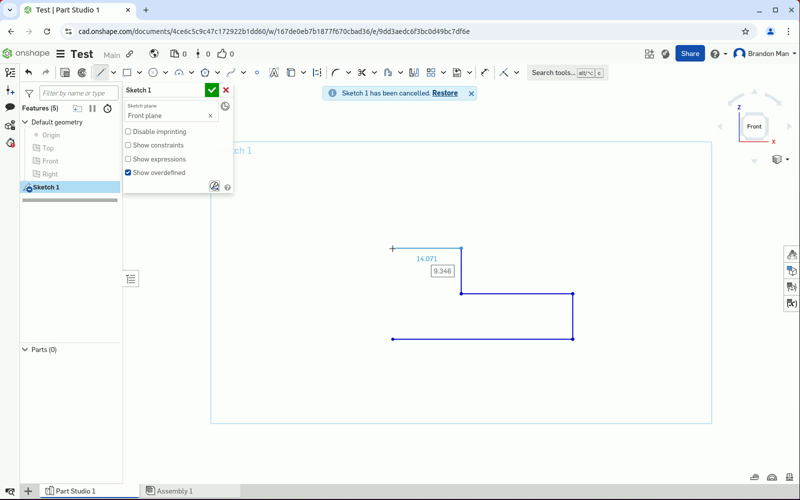
key_up(shift)
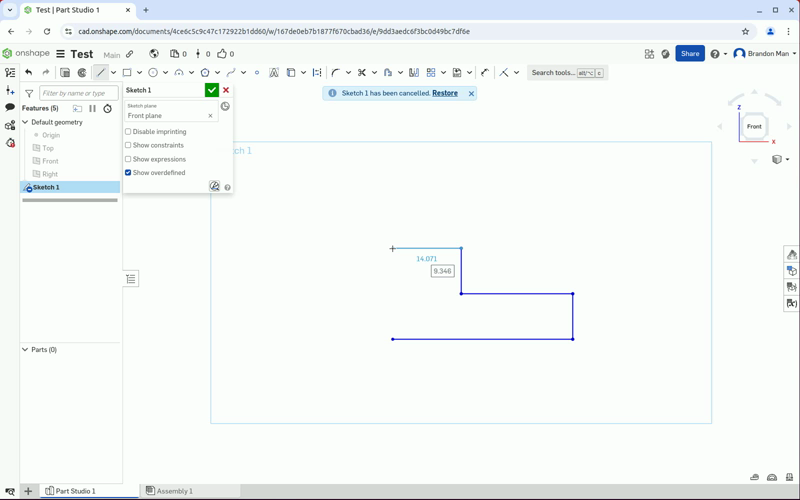
key_down(shift)
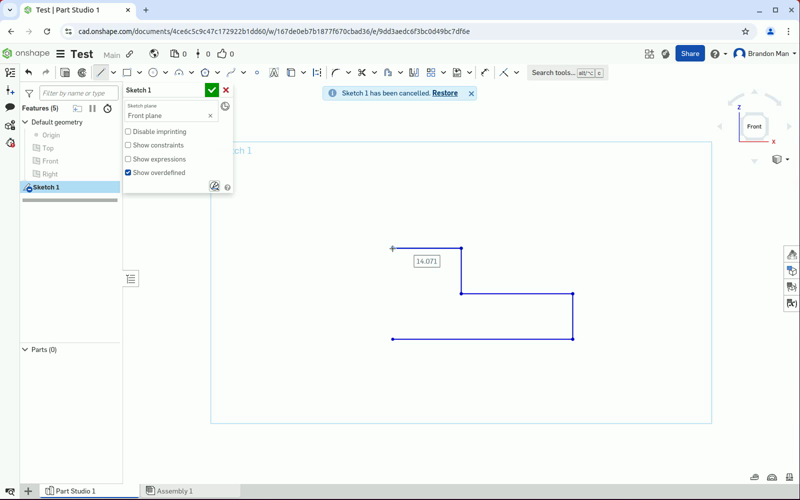
mouse_move(392, 339)
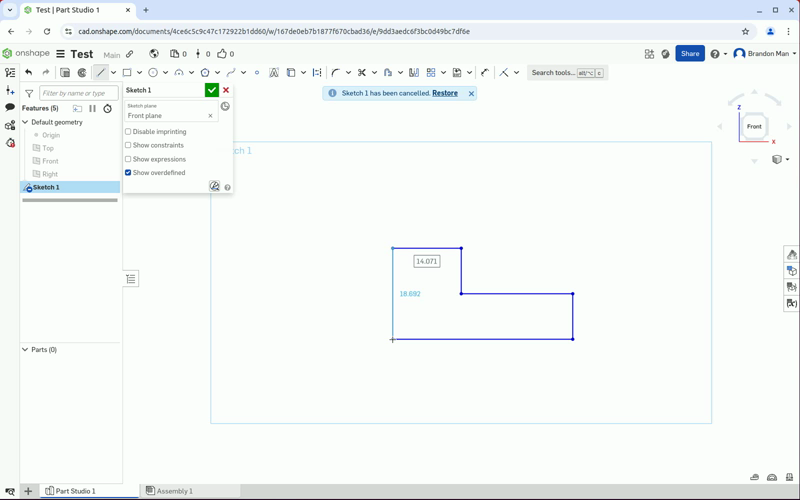
key_up(shift)
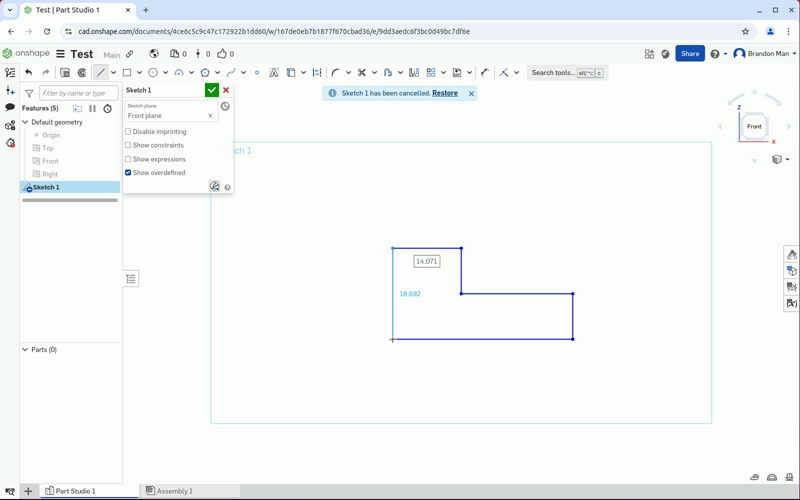
click(392, 339)
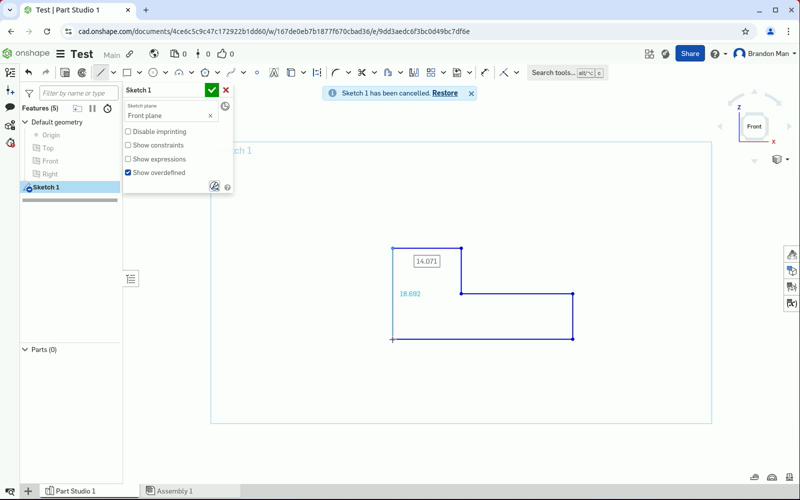
key(esc)
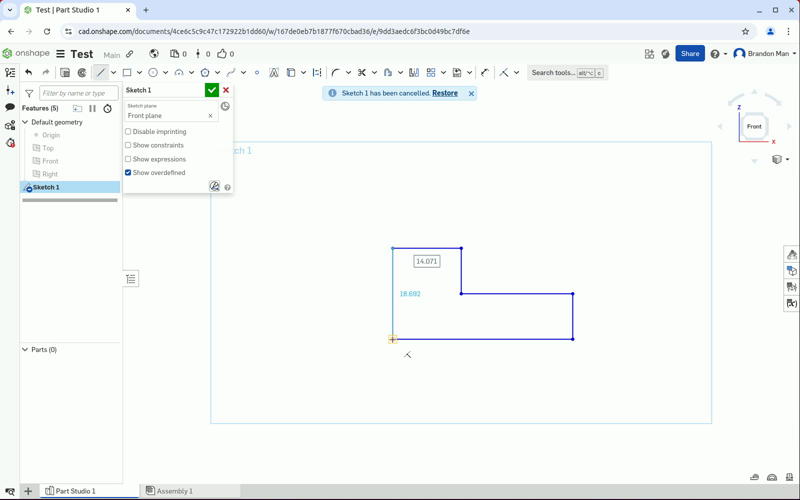
mouse_move(426, 297)
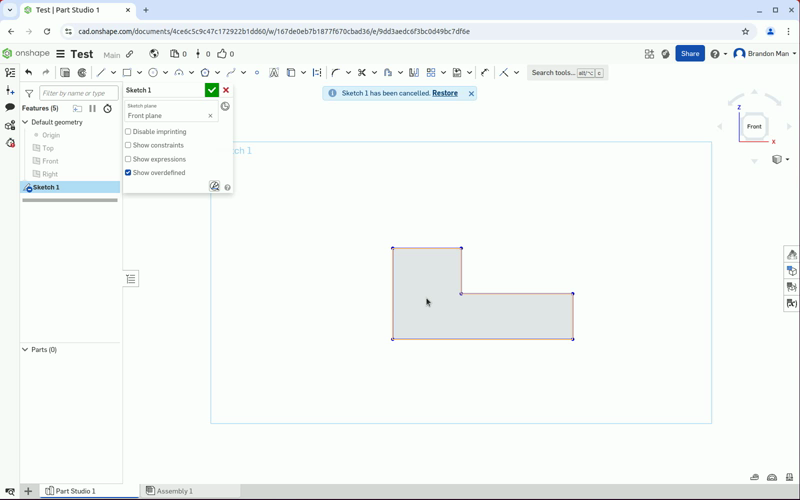
click(426, 297)
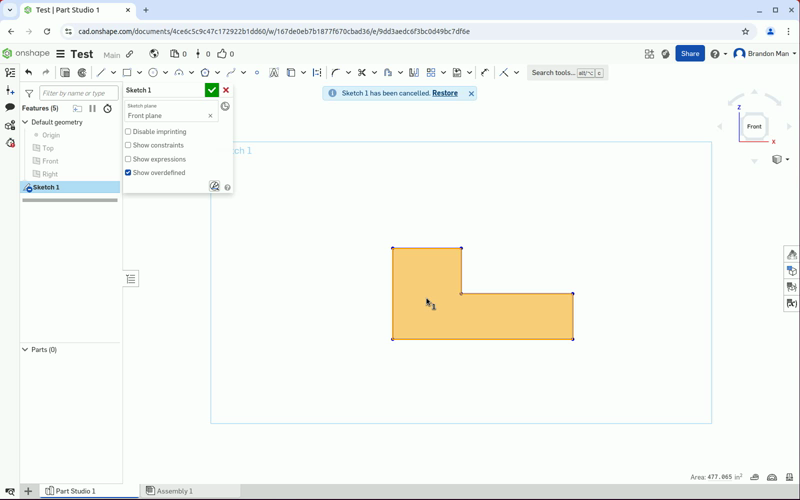
mouse_move(73, 352)
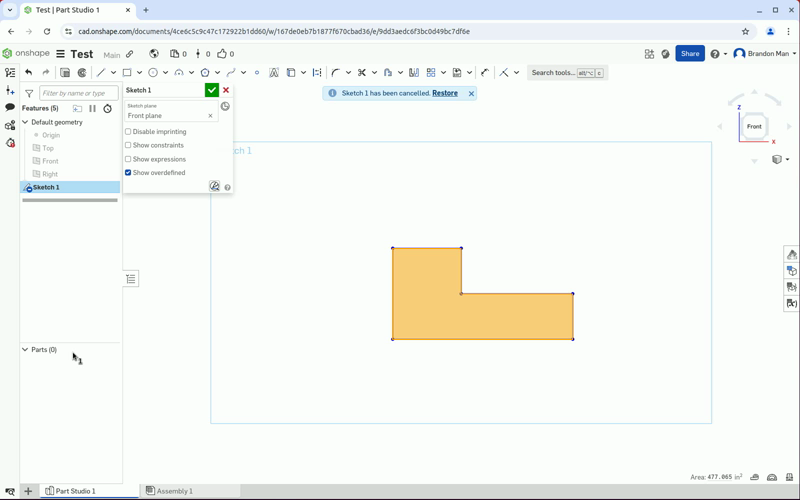
key(shift+y)
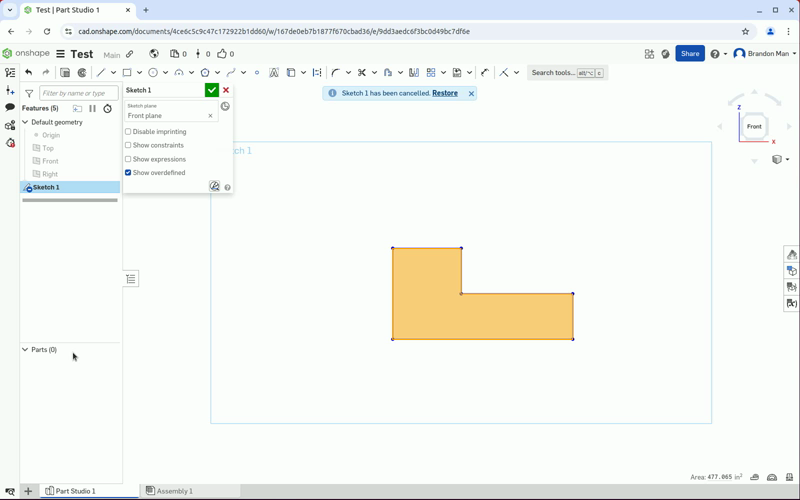
key(shift+e)
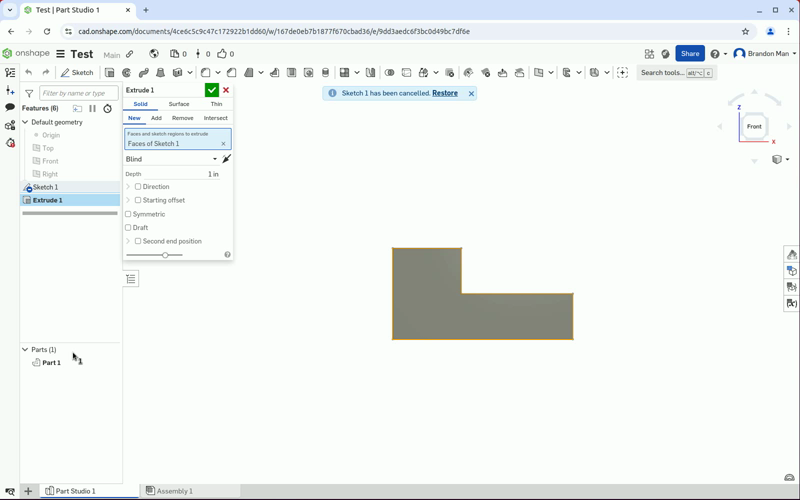
mouse_move(143, 106)
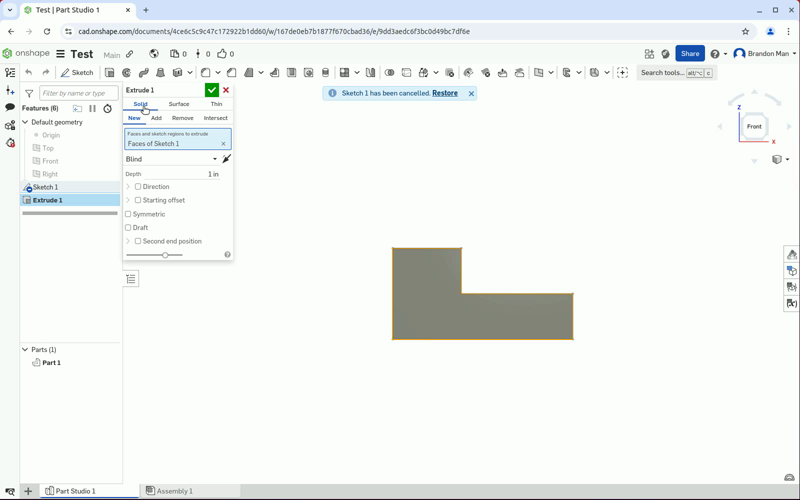
click(143, 106)
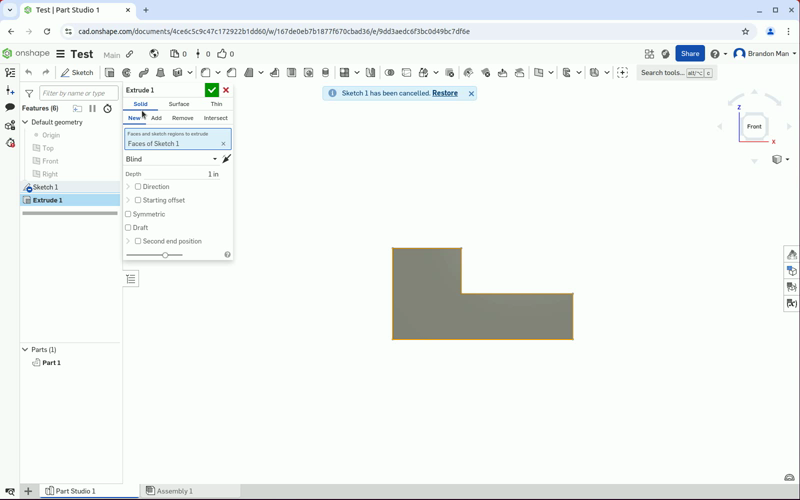
mouse_move(137, 120)
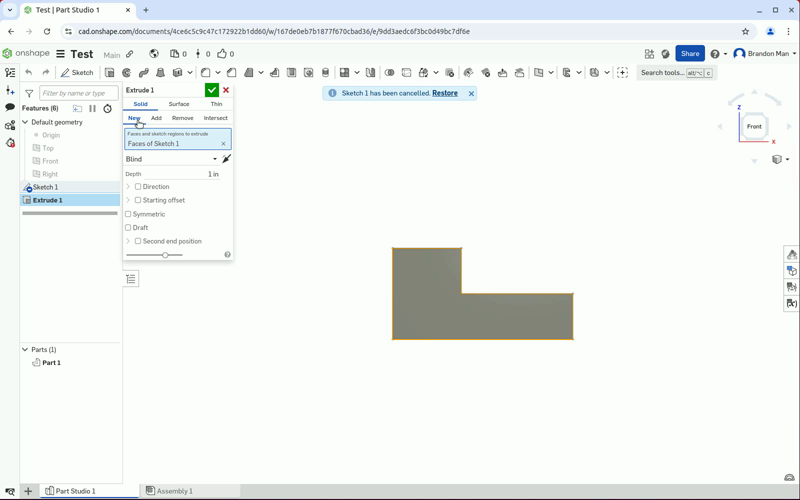
click(137, 120)
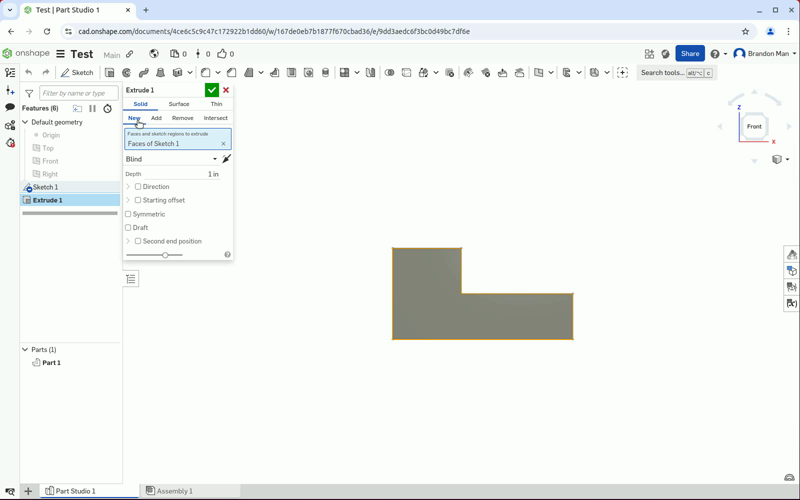
key(tab, 4)
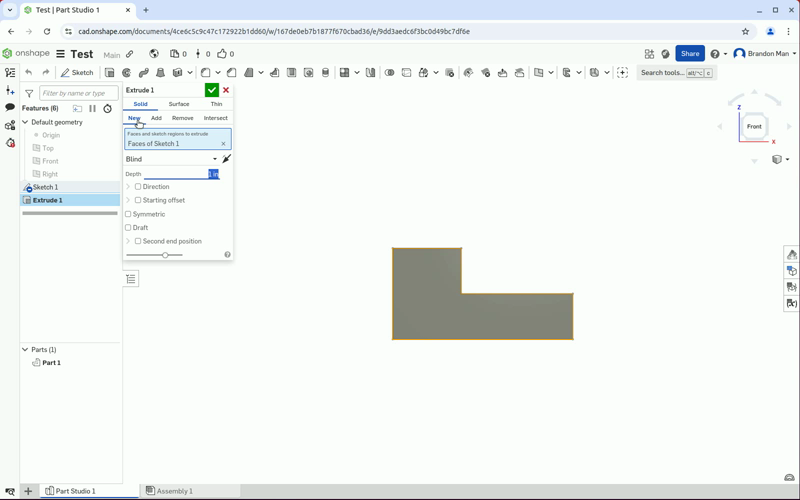
text(18.535)
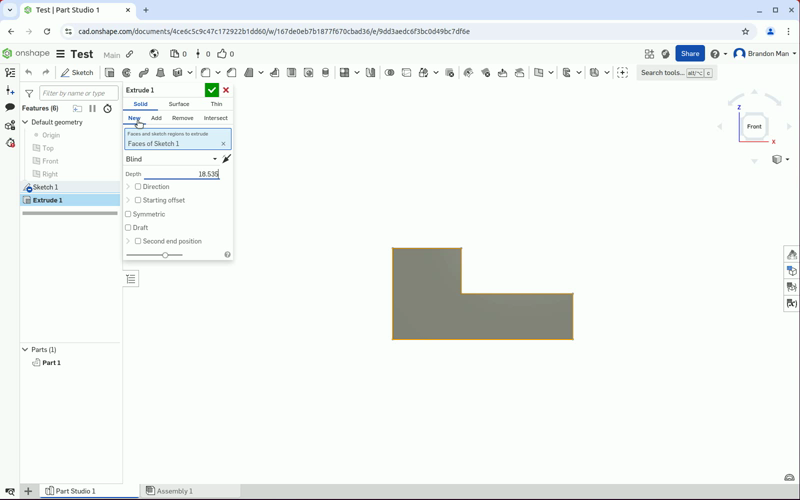
key(enter)
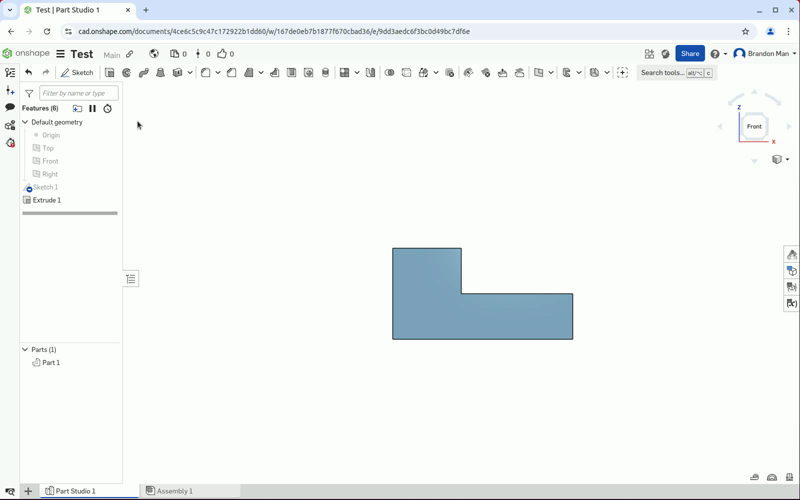
key(shift+h)
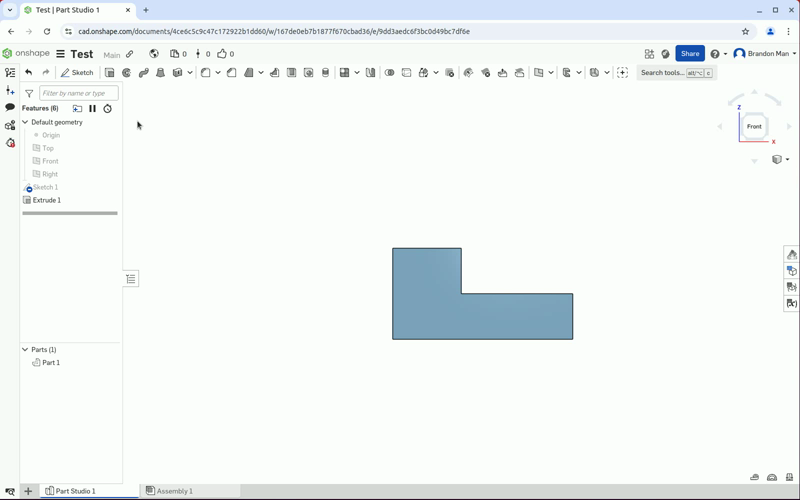
key(shift+h)
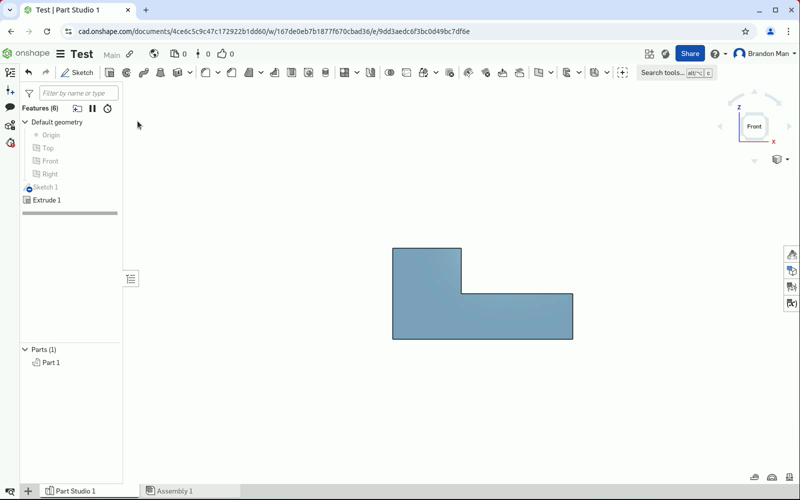
mouse_move(73, 189)
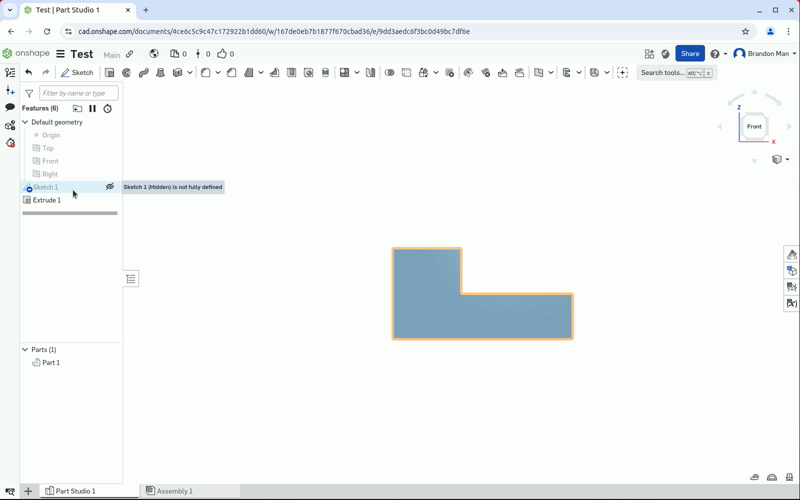
click(73, 189)
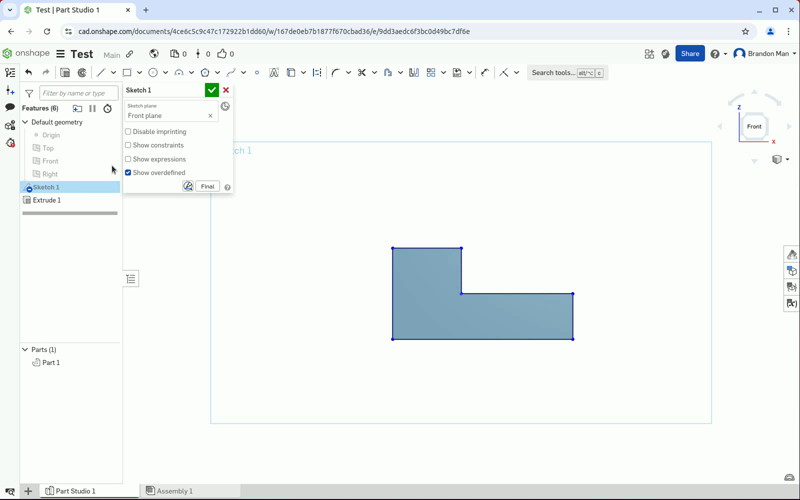
mouse_move(229, 92)
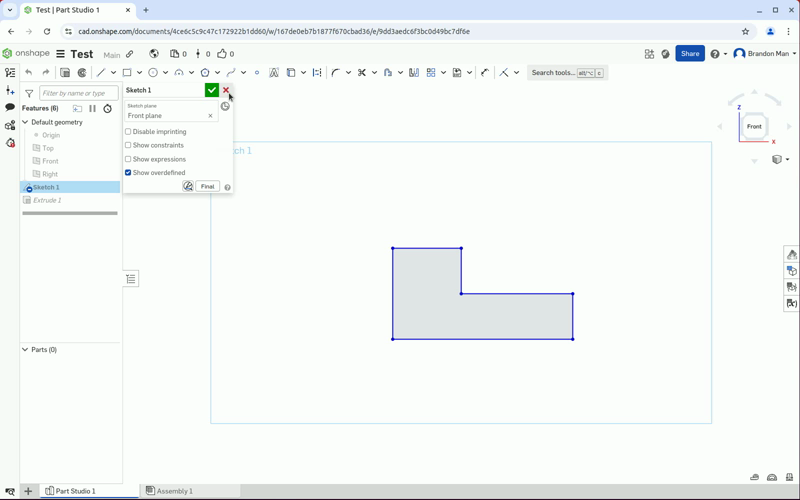
click(229, 92)
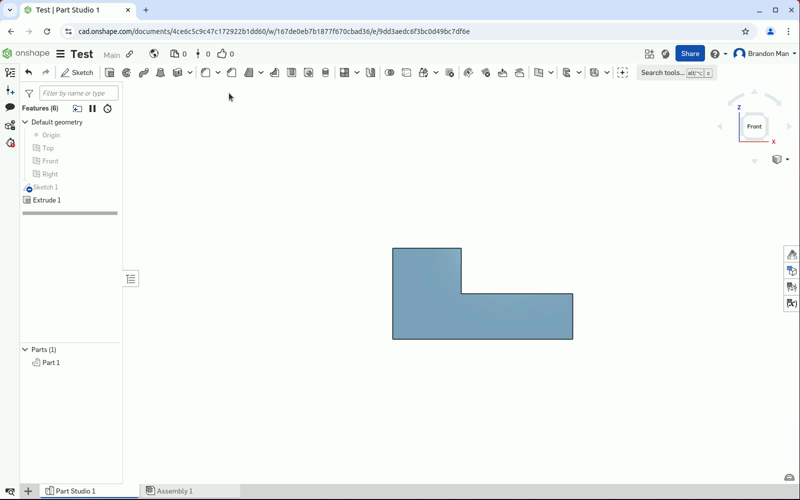
mouse_move(73, 352)
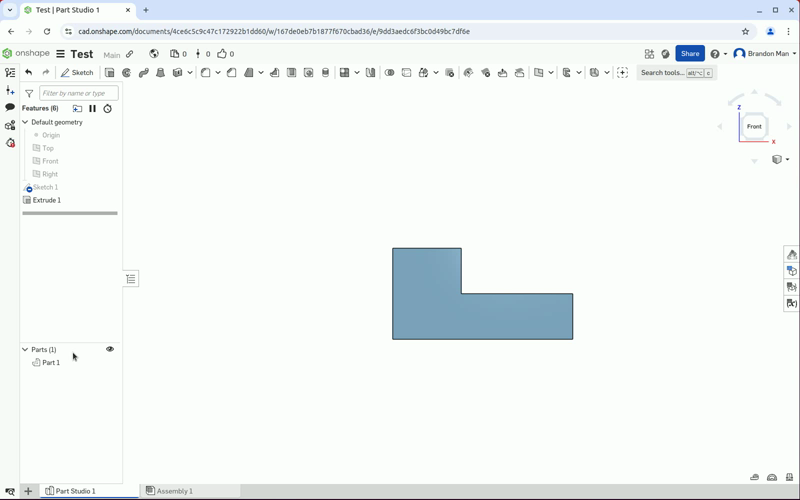
key(y)
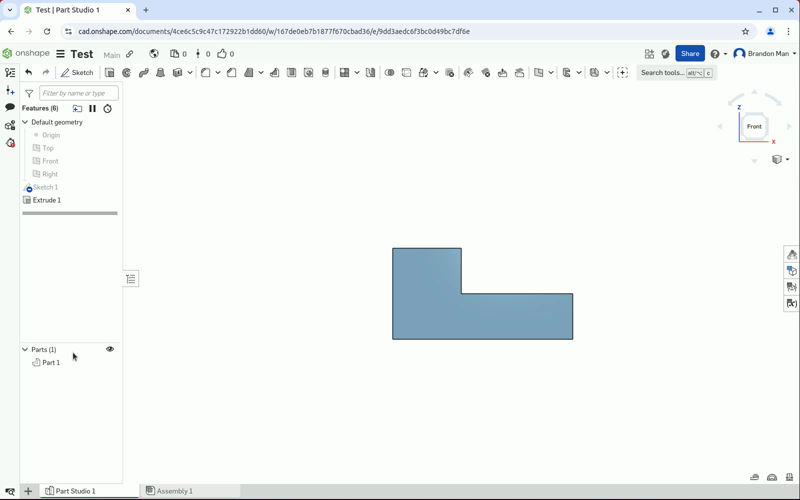
key(shift+p)
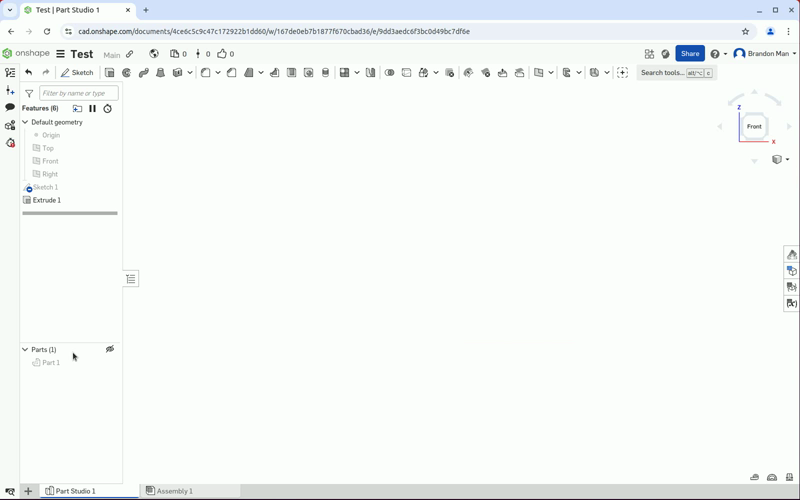
key(space)
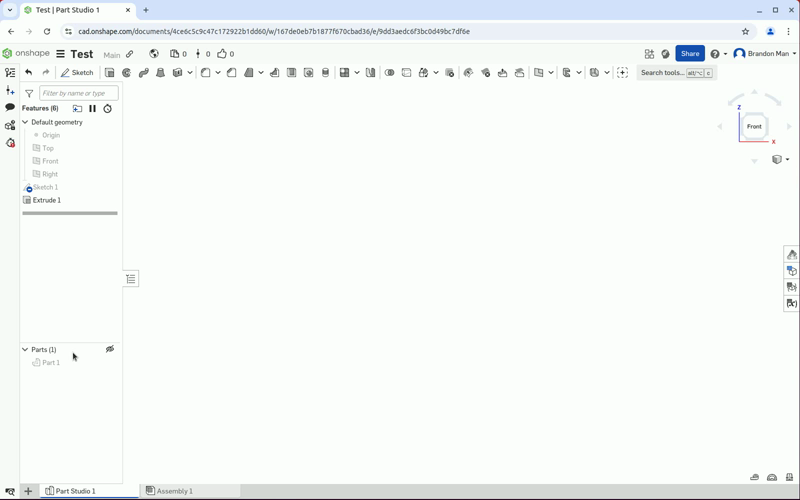
key_down(shift)
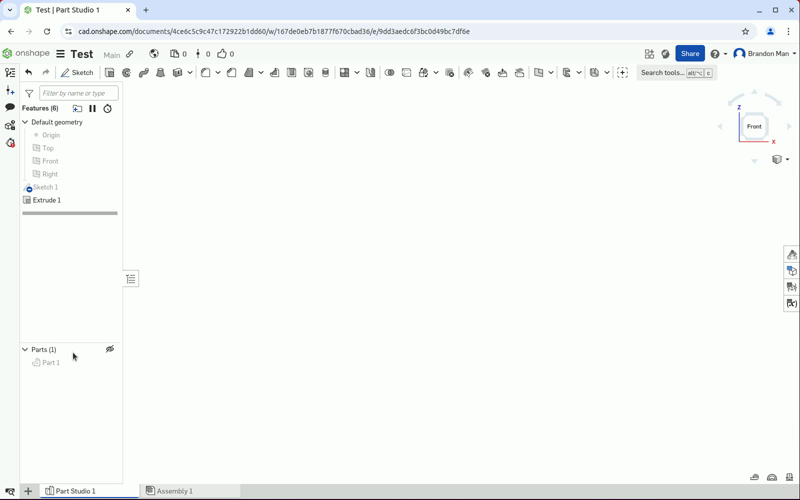
key(down)
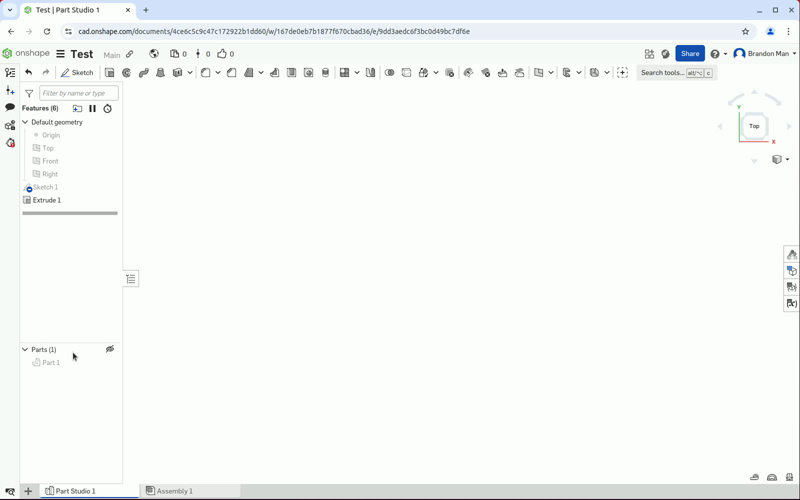
key_up(shift)
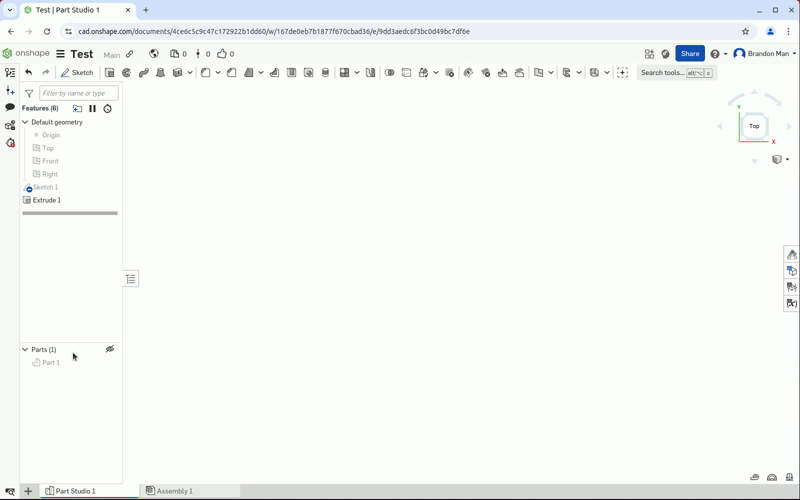
mouse_move(73, 352)
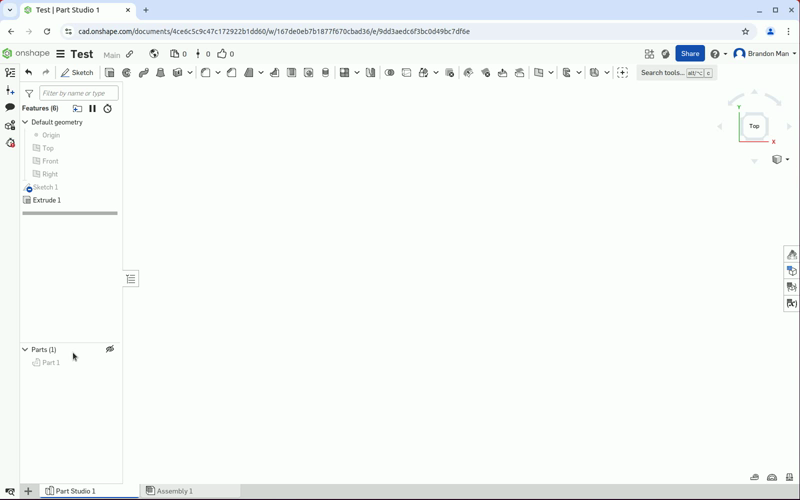
key(shift+y)
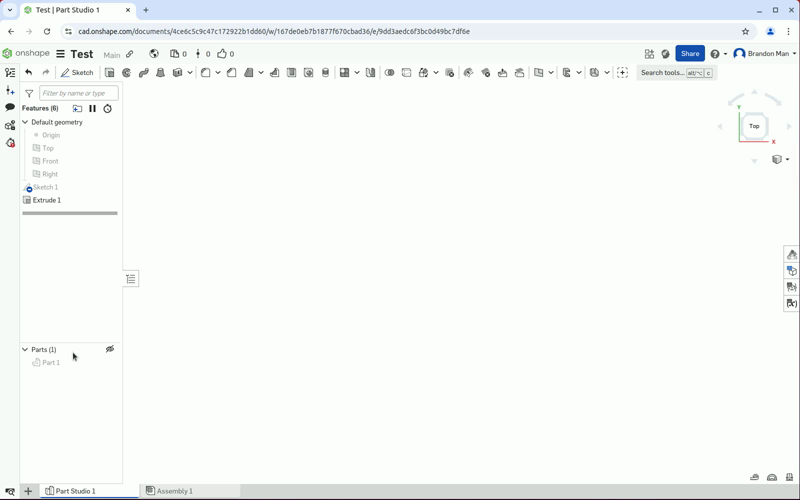
key(shift+s)
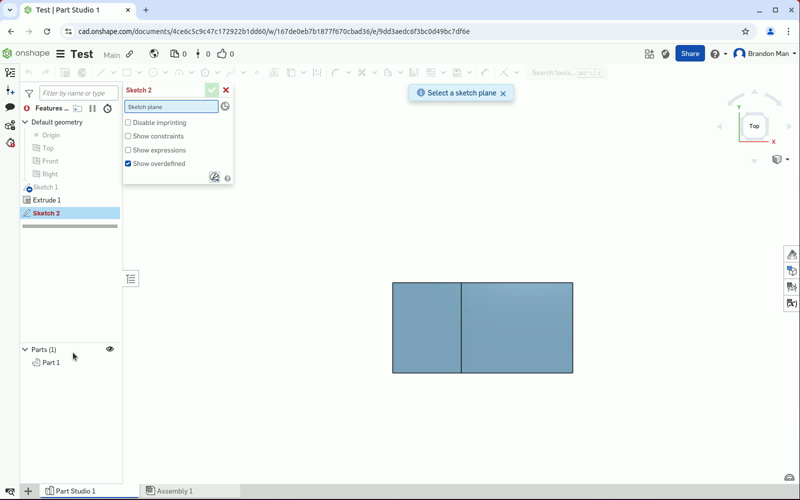
mouse_move(73, 150)
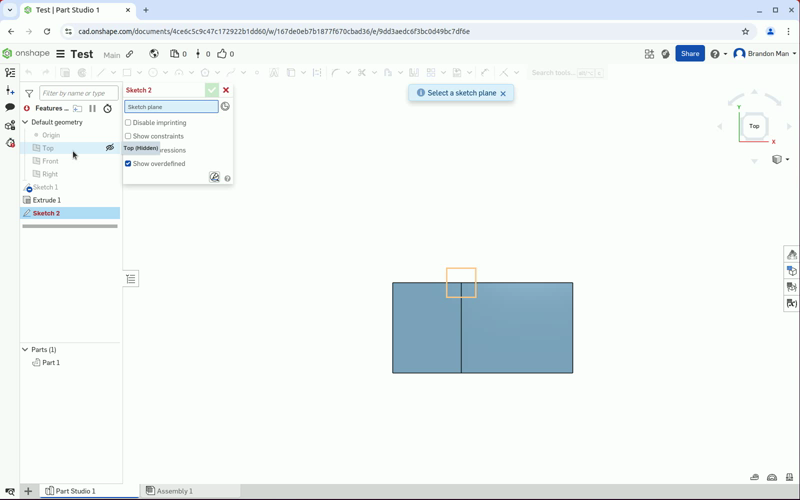
click(73, 150)
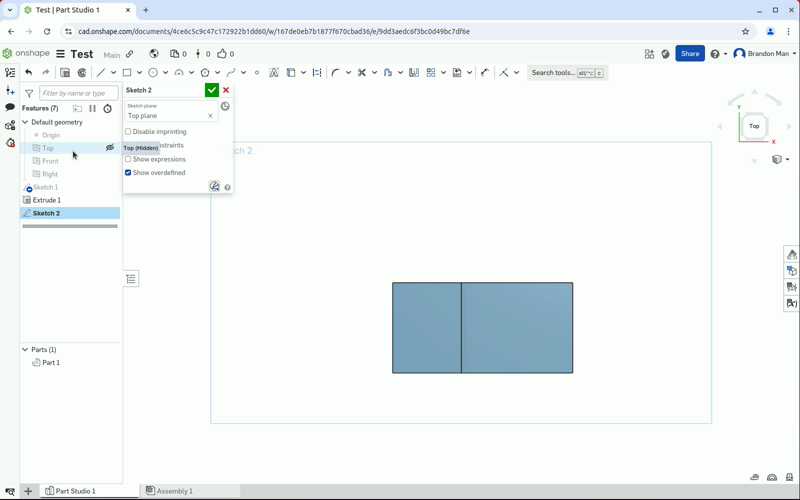
mouse_move(73, 352)
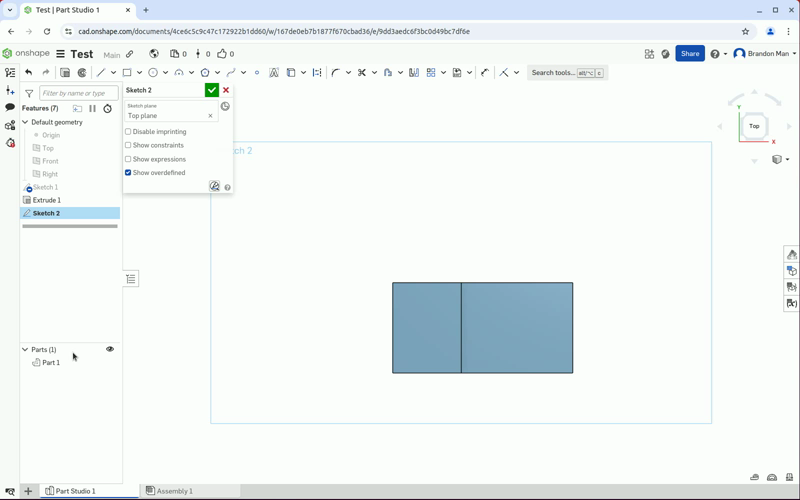
key(y)
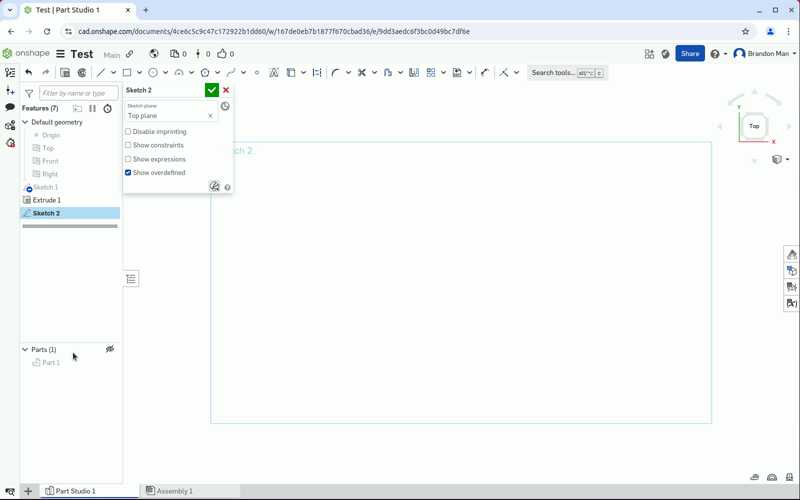
key(l)
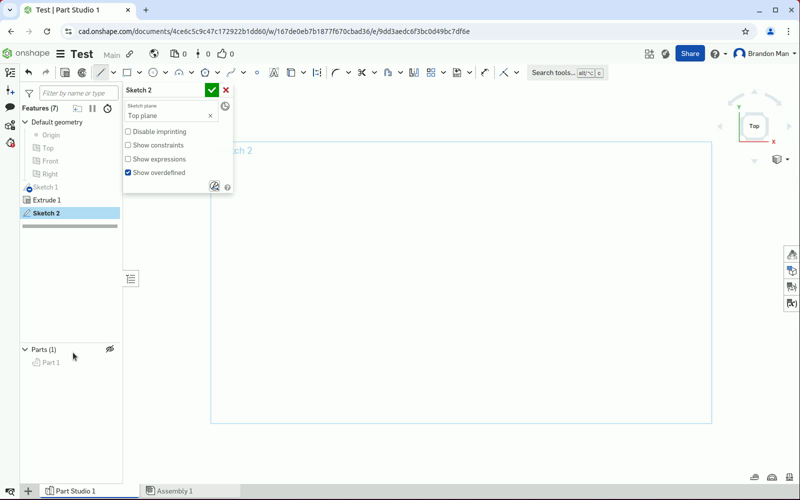
key_down(shift)
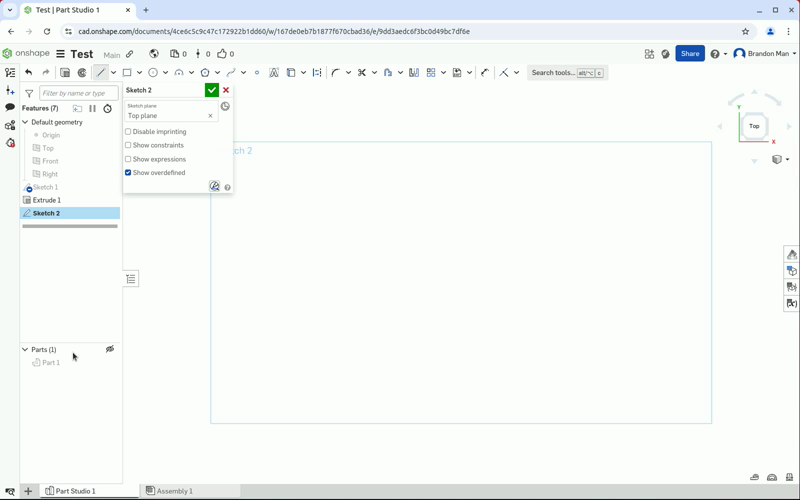
mouse_move(483, 373)
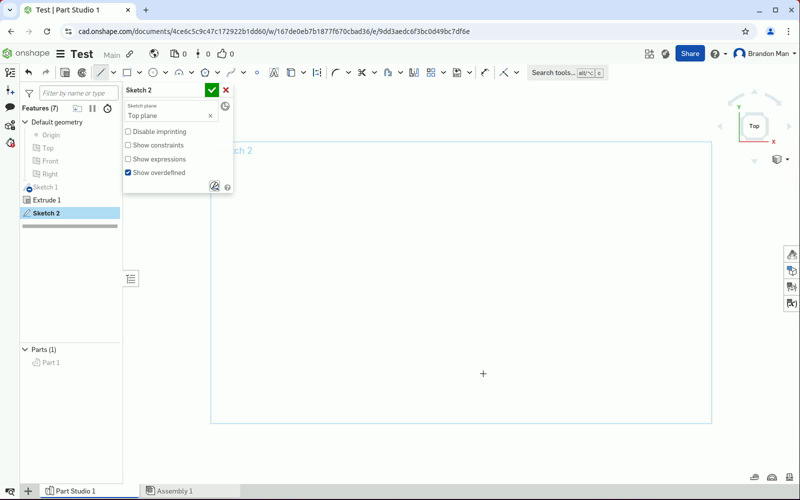
click(483, 373)
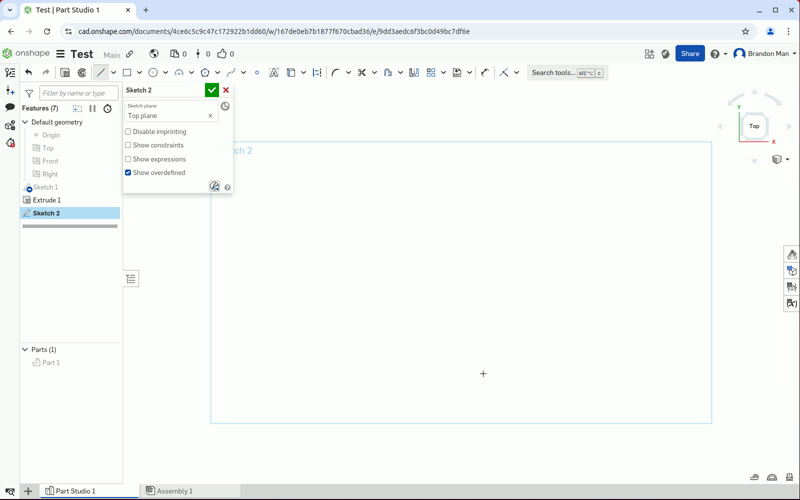
key_up(shift)
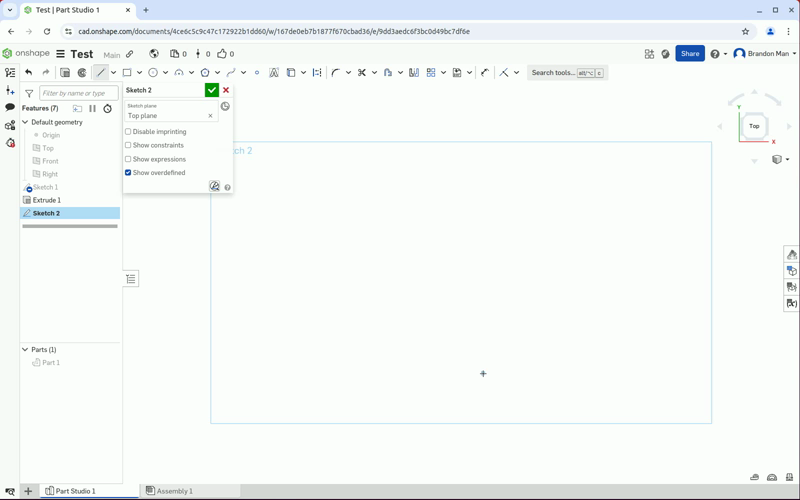
key_down(shift)
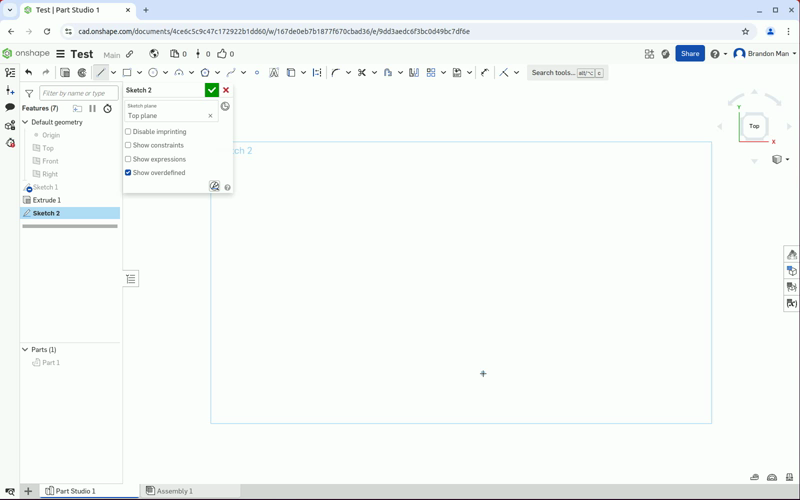
mouse_move(573, 373)
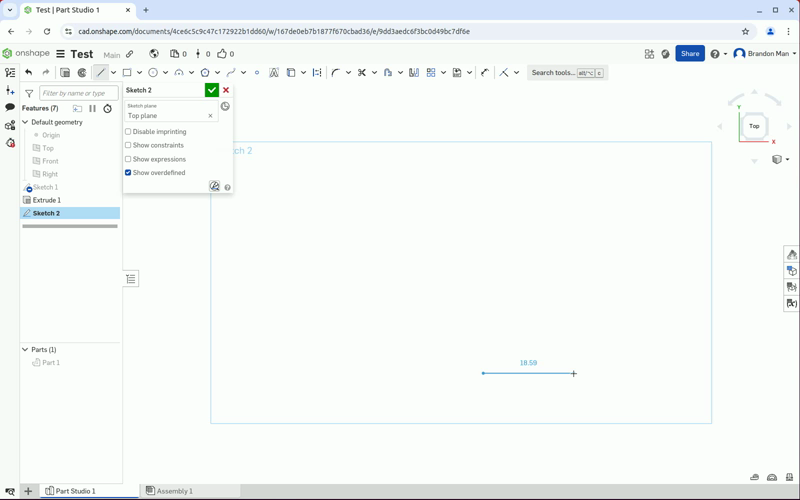
click(573, 373)
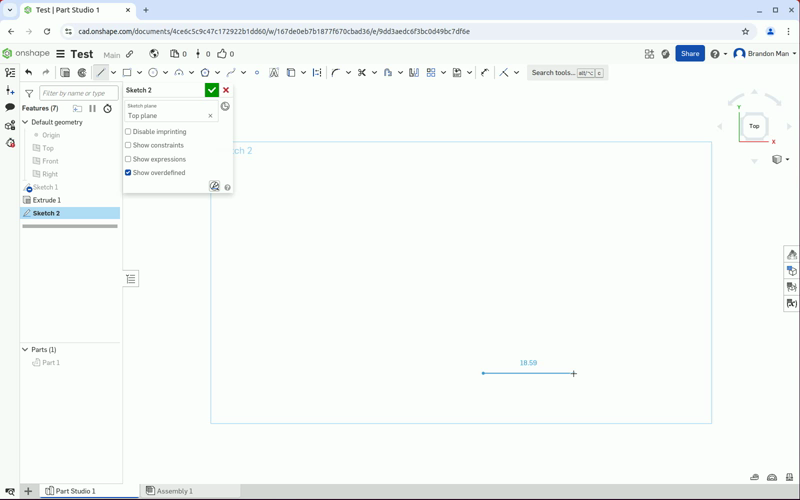
key_up(shift)
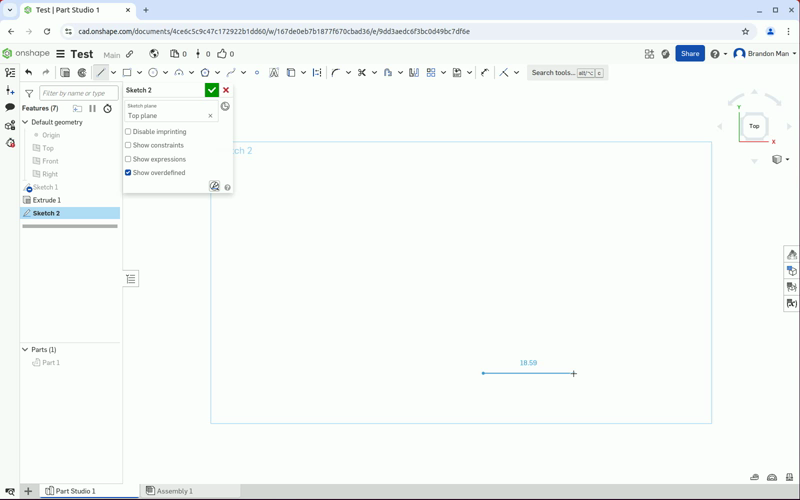
key_down(shift)
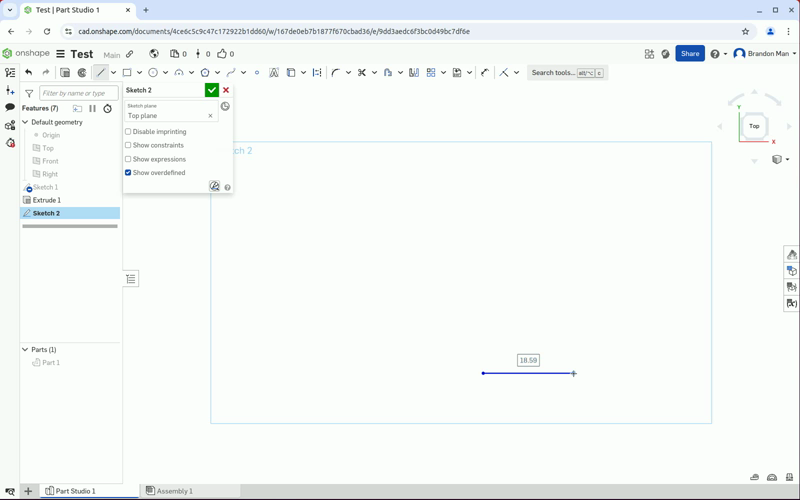
mouse_move(573, 305)
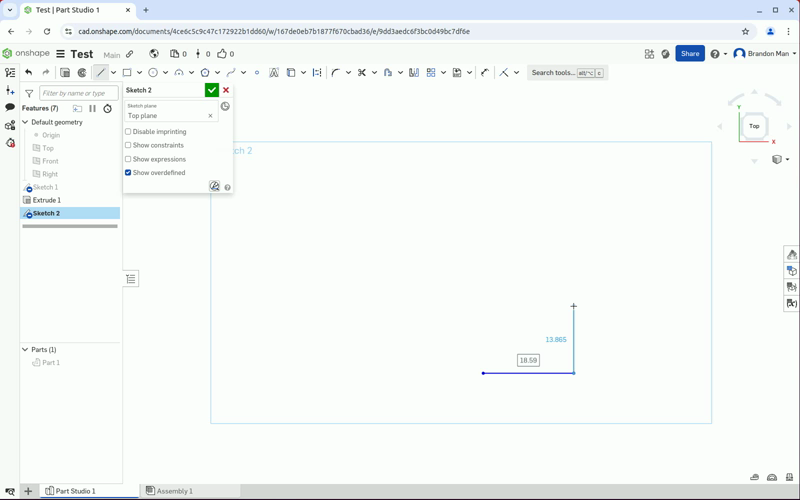
click(573, 305)
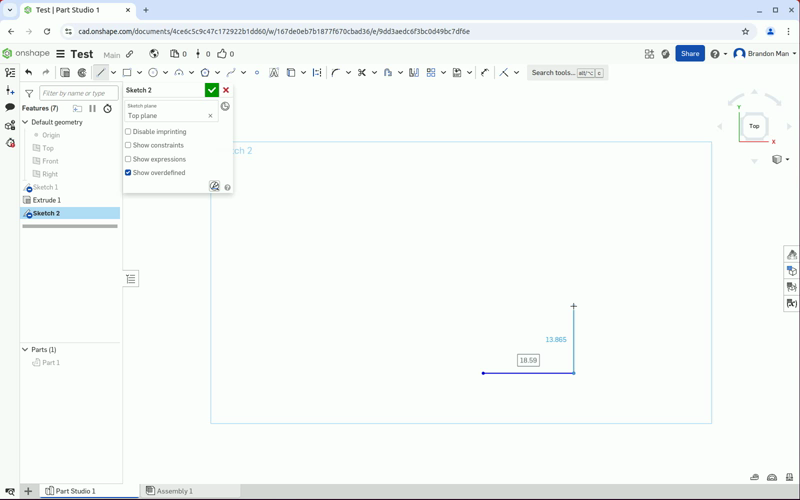
key_up(shift)
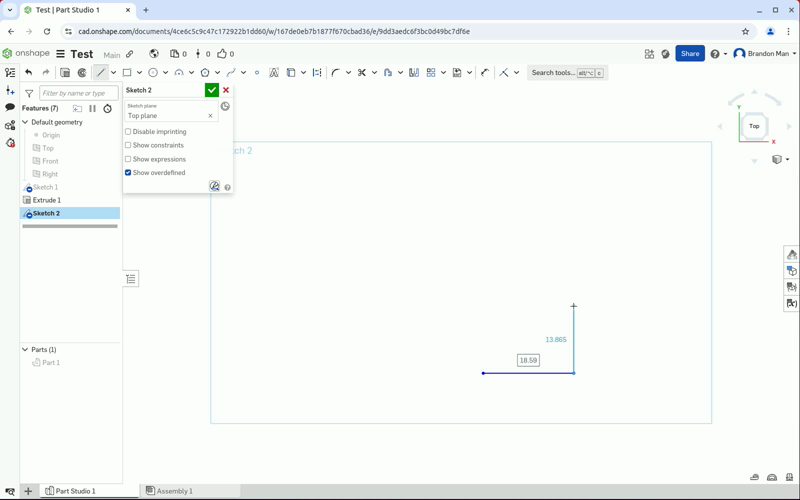
key_down(shift)
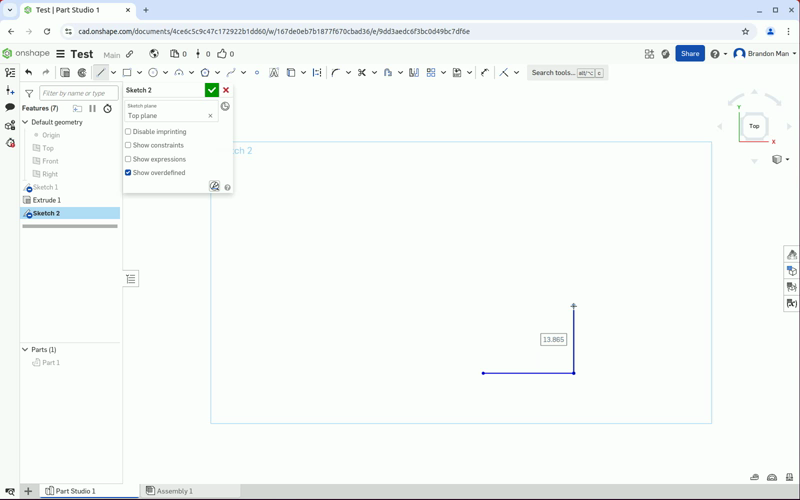
mouse_move(483, 305)
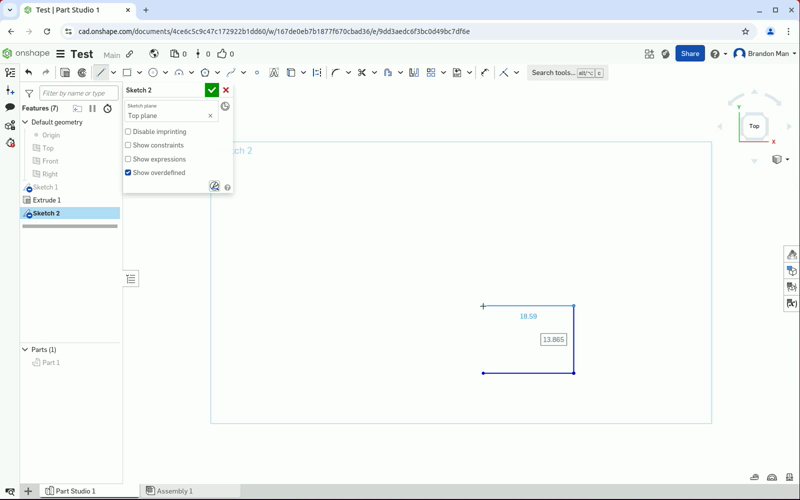
click(483, 305)
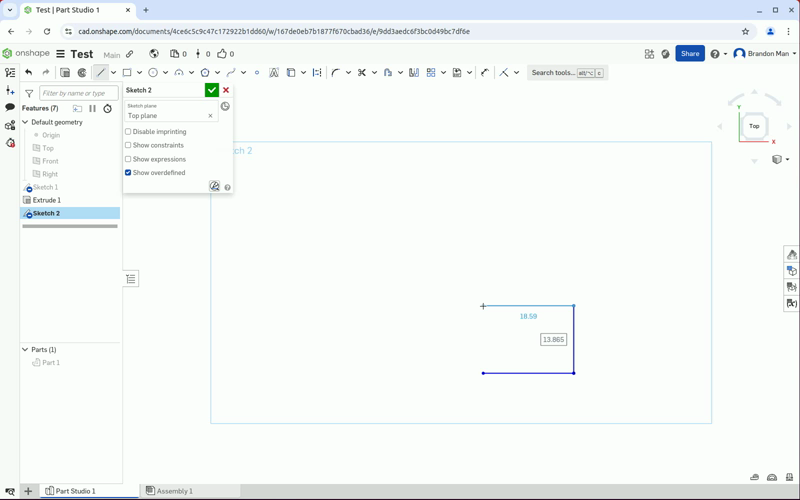
key_up(shift)
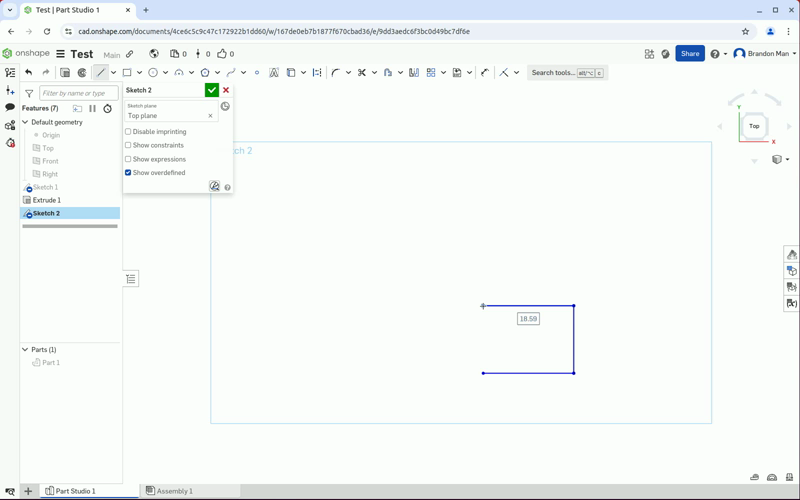
key_down(shift)
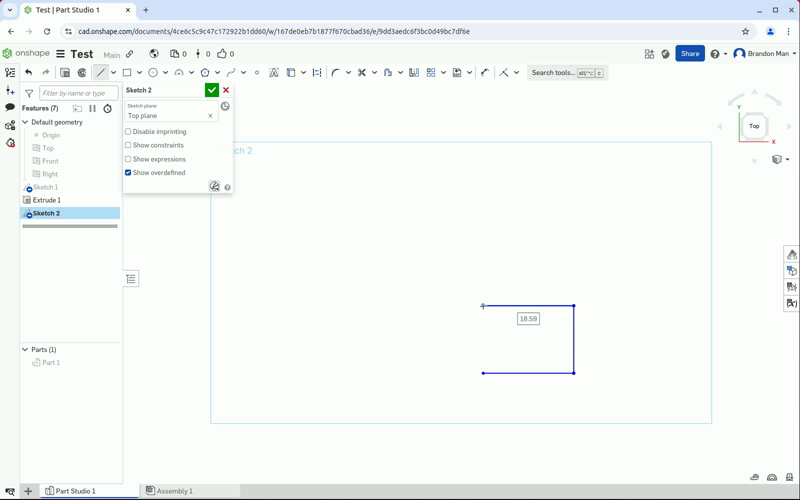
mouse_move(483, 373)
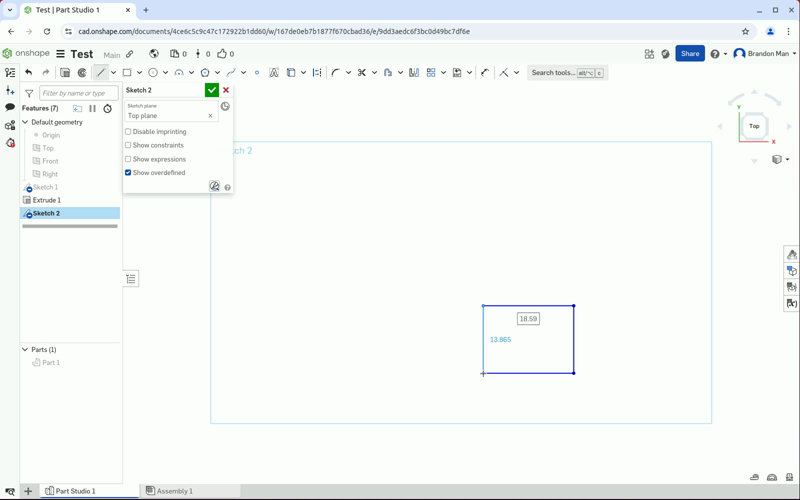
key_up(shift)
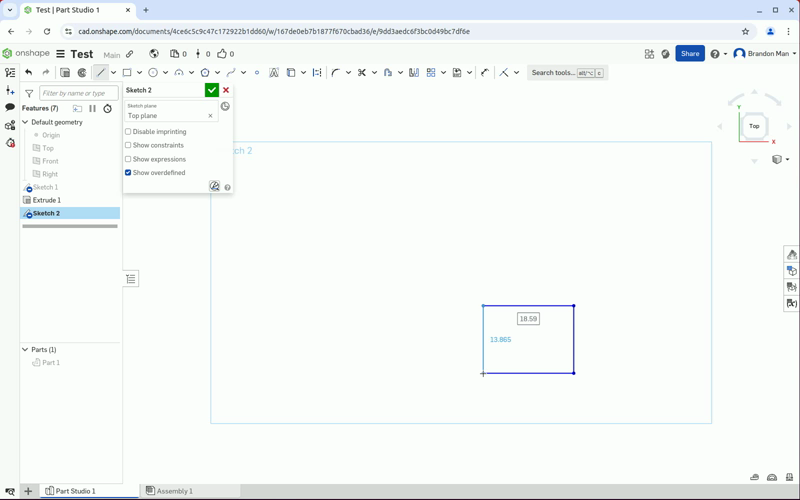
click(483, 373)
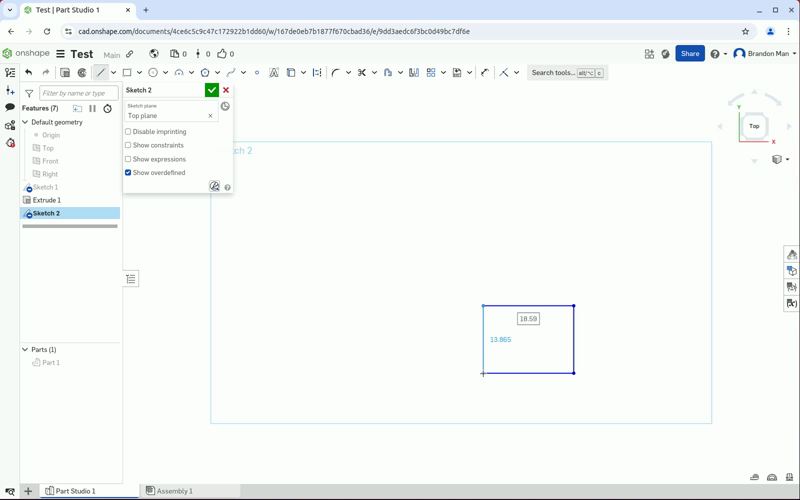
key(esc)
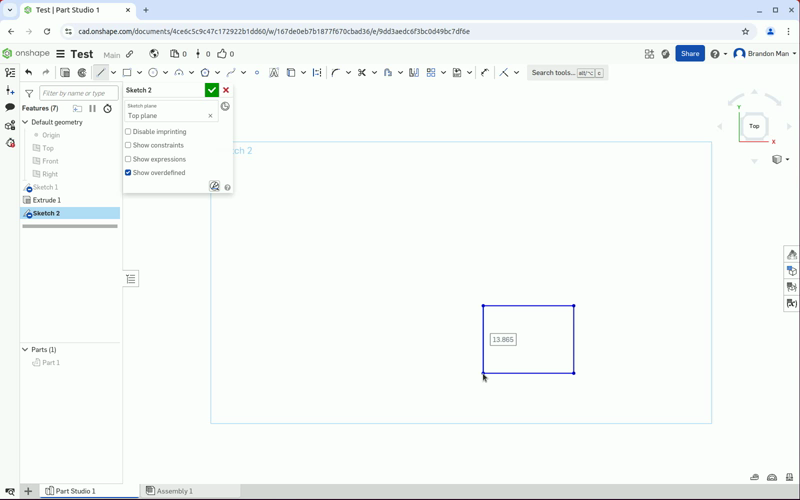
mouse_move(495, 327)
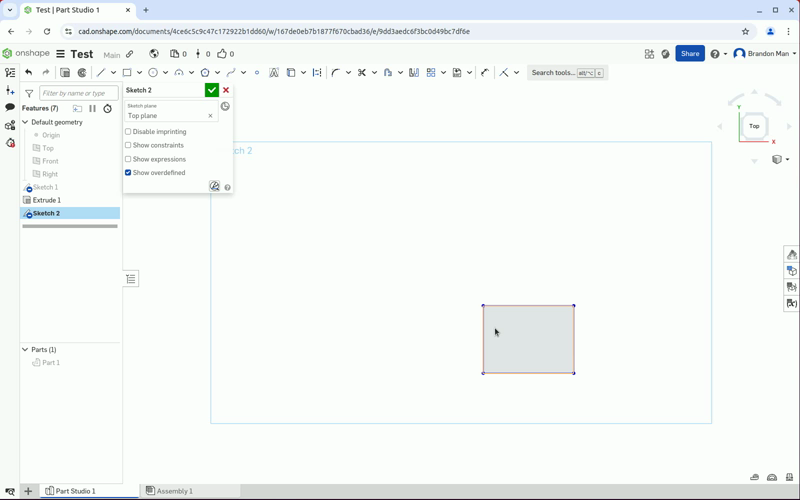
click(495, 327)
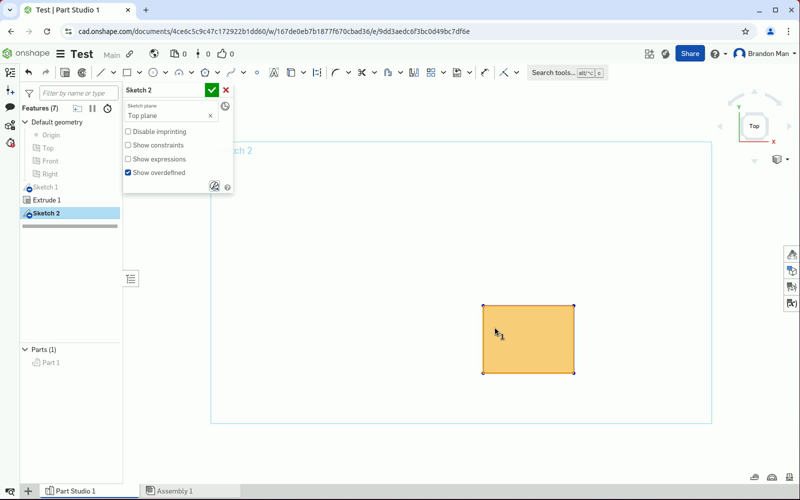
mouse_move(73, 352)
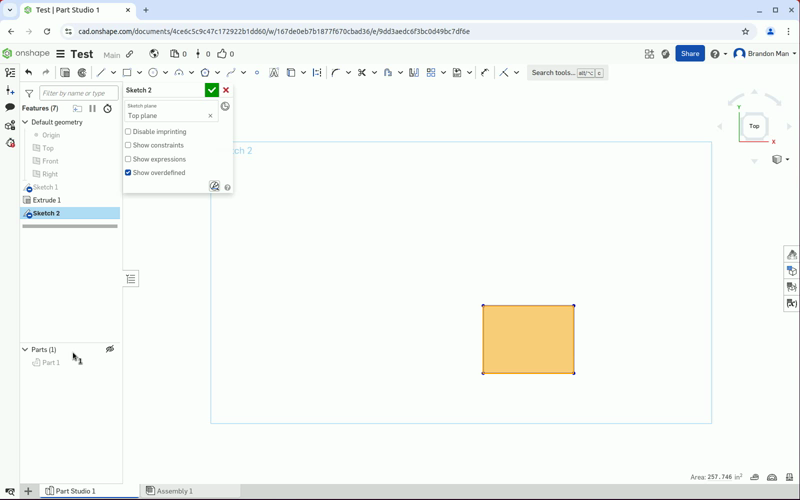
key(shift+y)
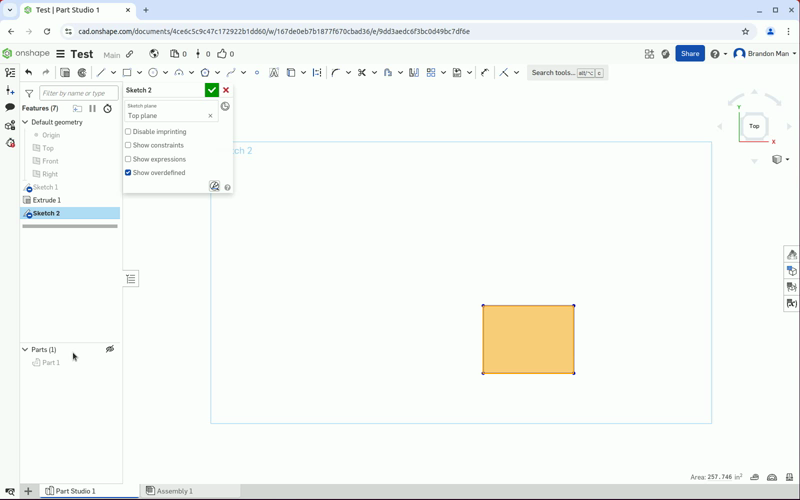
key(shift+e)
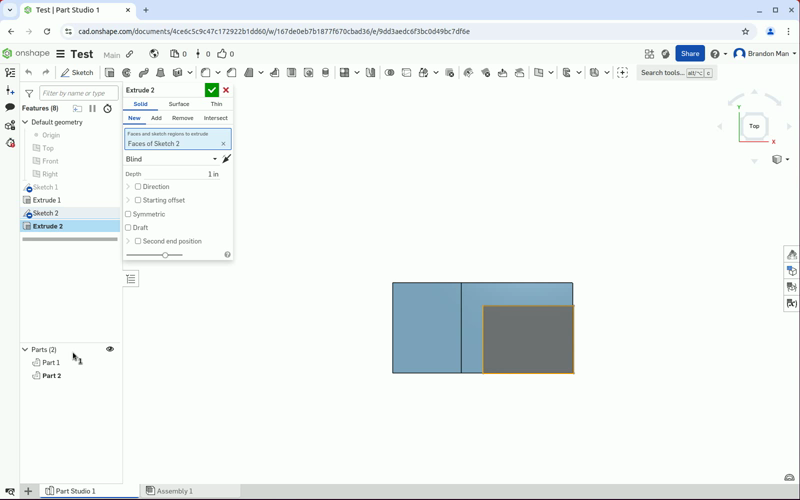
mouse_move(143, 106)
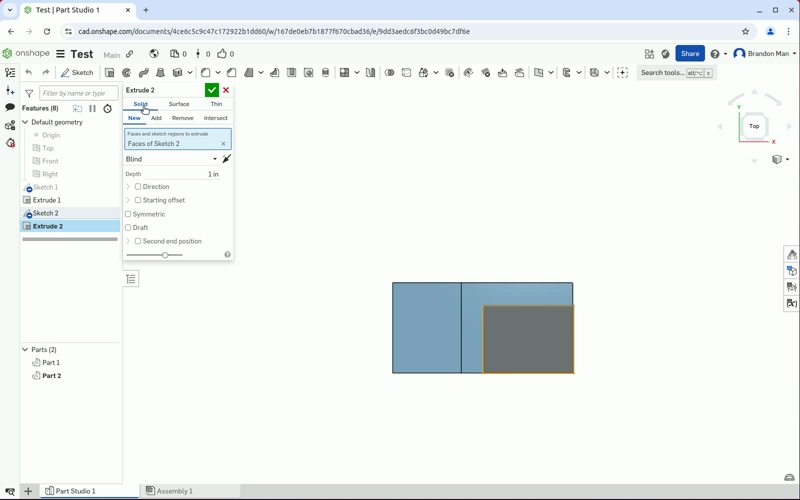
click(143, 106)
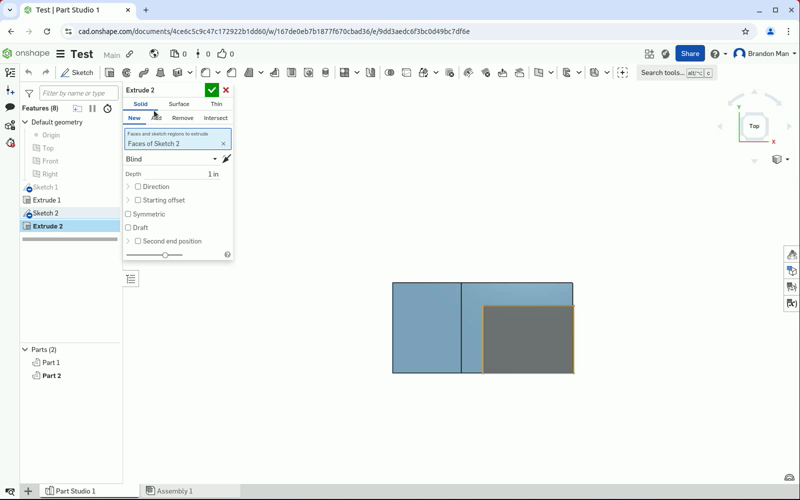
mouse_move(186, 120)
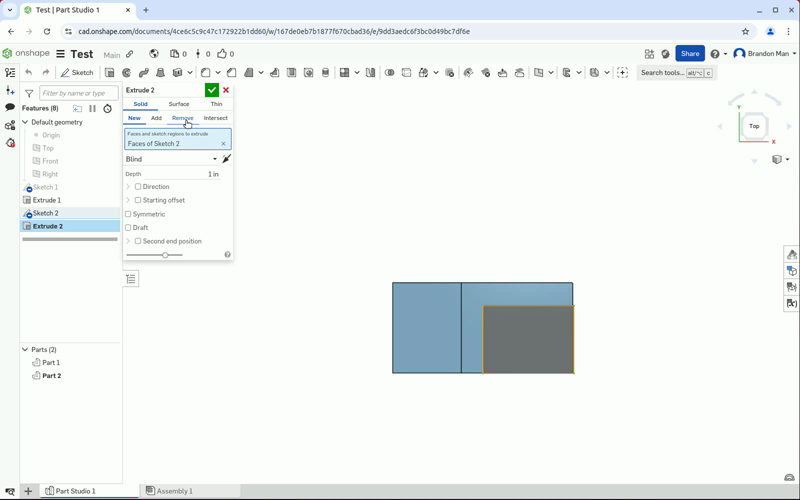
click(186, 120)
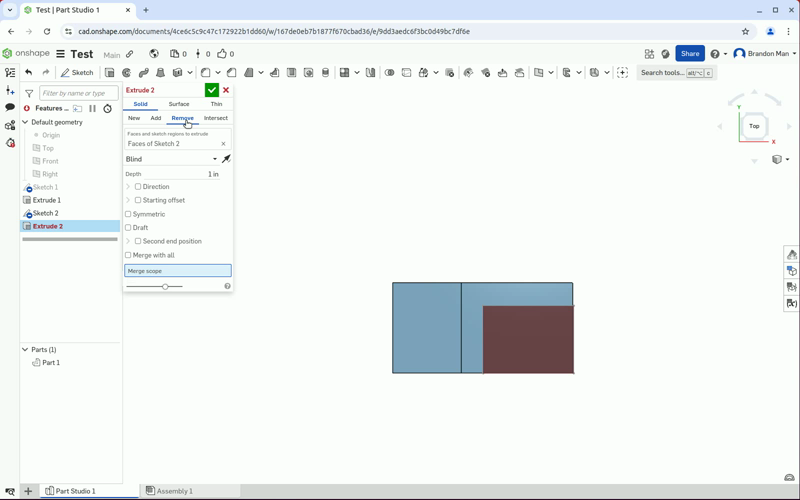
key(tab, 4)
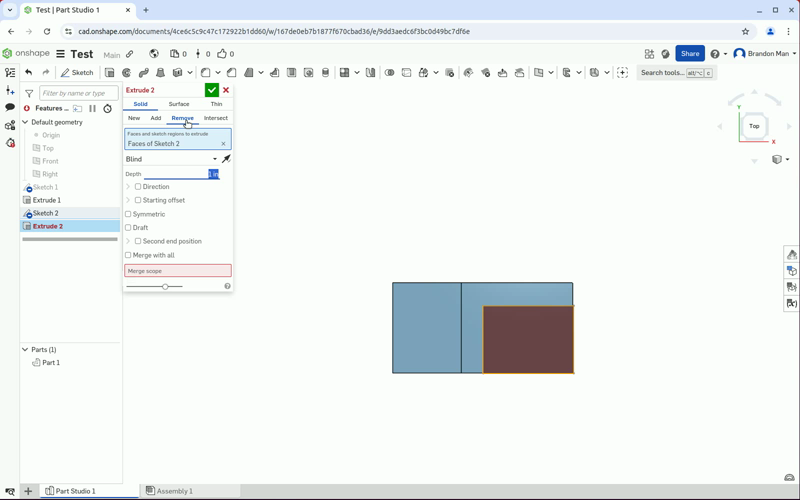
text(13.961)
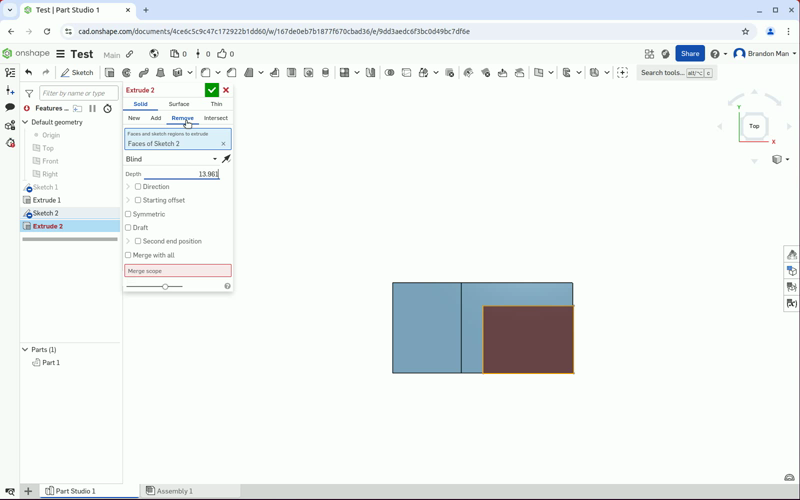
key(tab, 6)
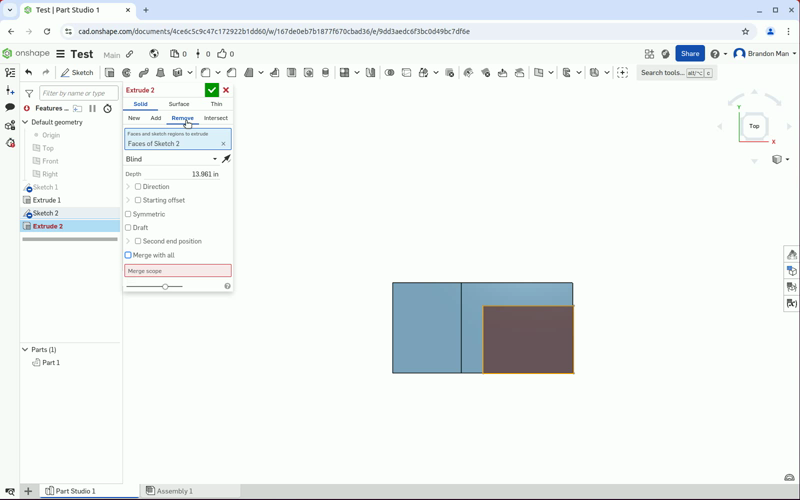
key(space)
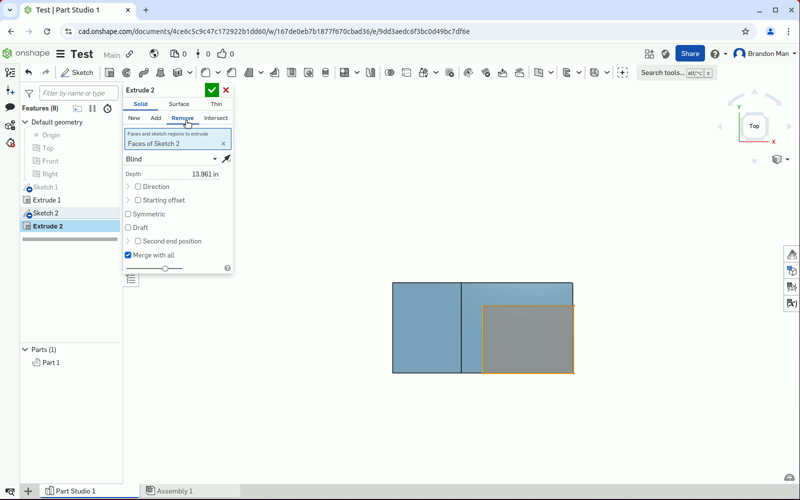
key(enter)
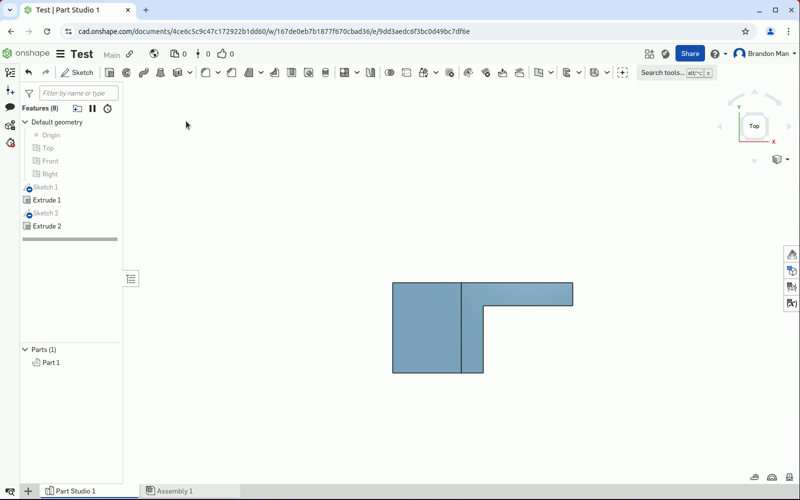
key(shift+h)
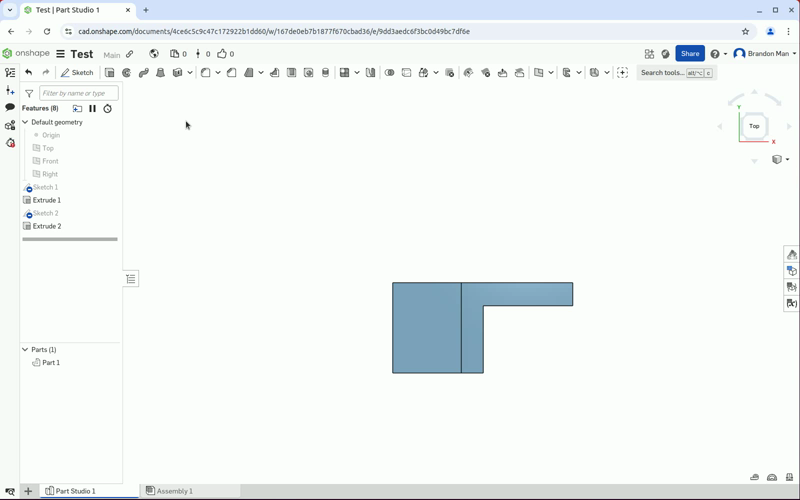
key(shift+h)
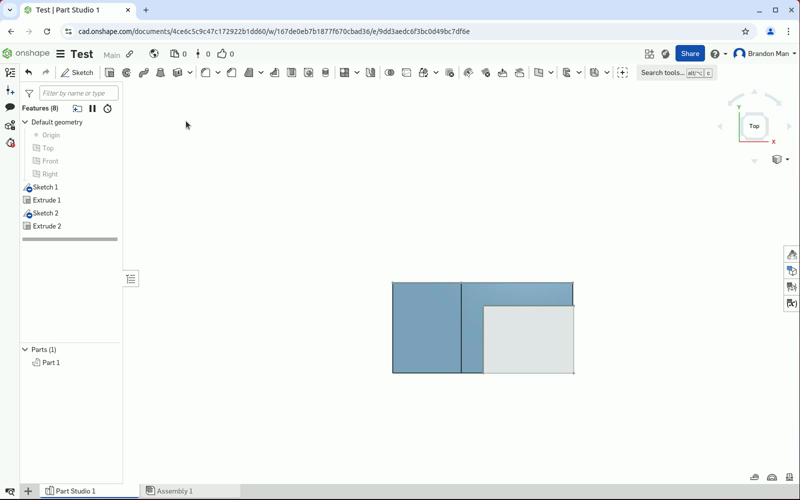
key(shift+7)
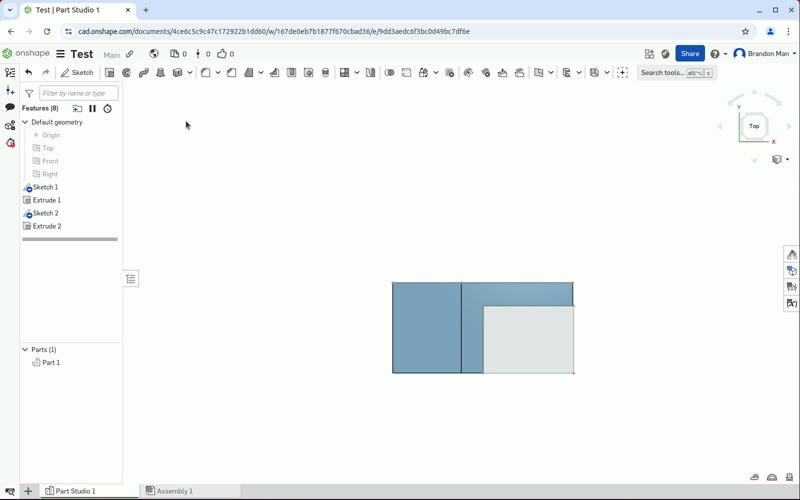
key(up, 3)
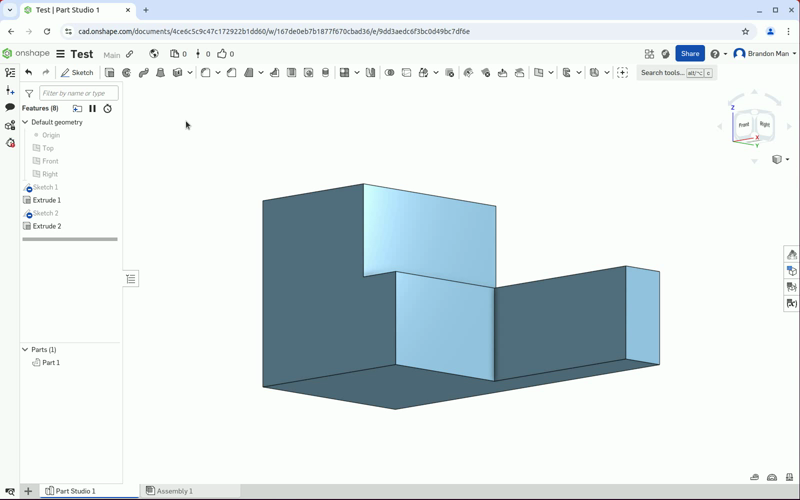
key(left, 3)
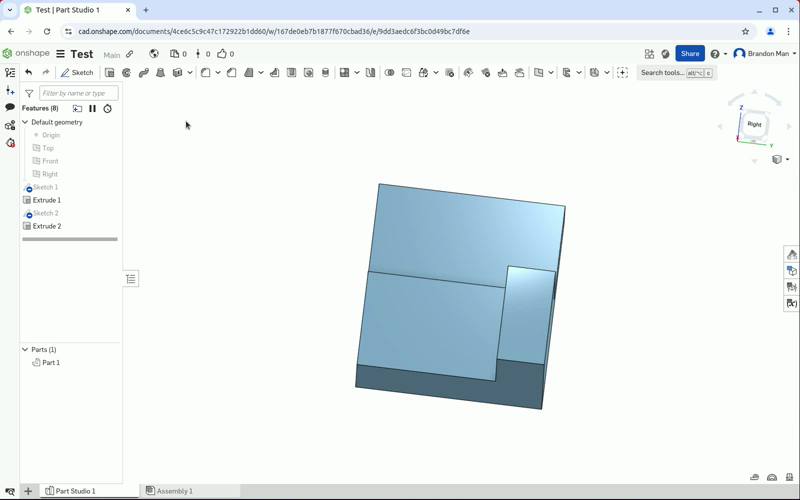
key(right, 3)
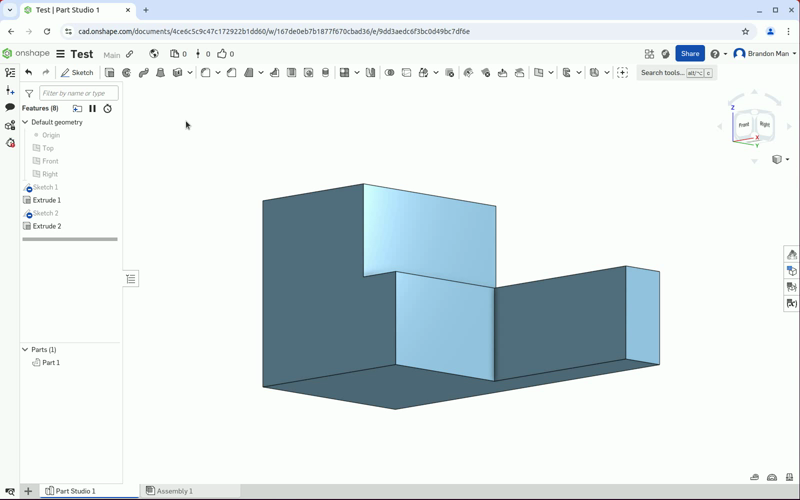
key(down, 3)
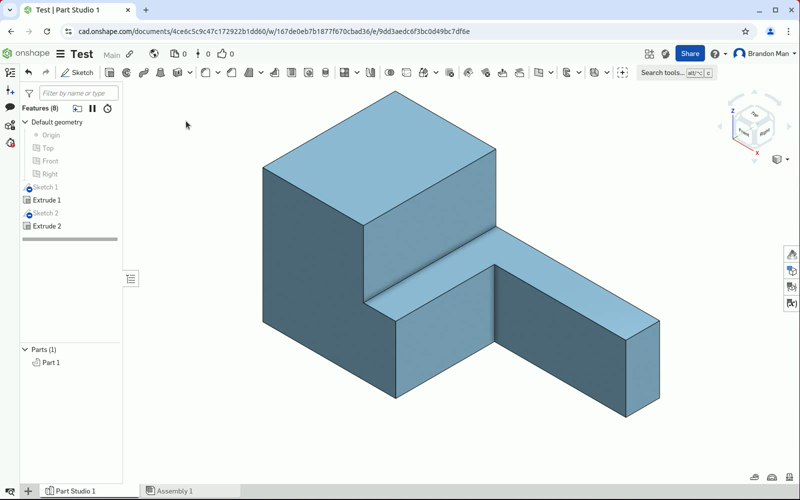
mouse_move(73, 189)
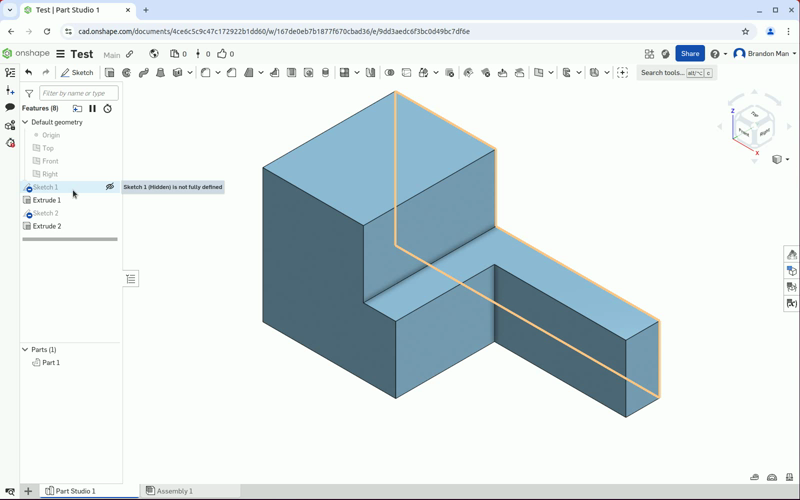
click(73, 189)